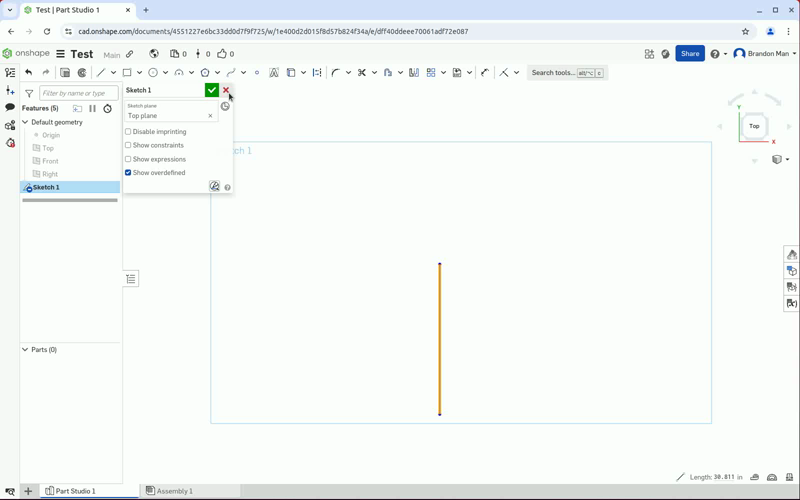
key(shift+h)
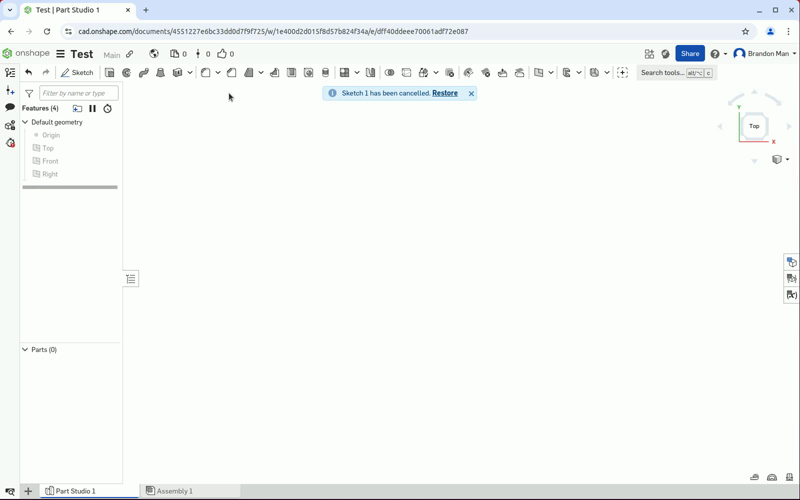
mouse_move(73, 352)
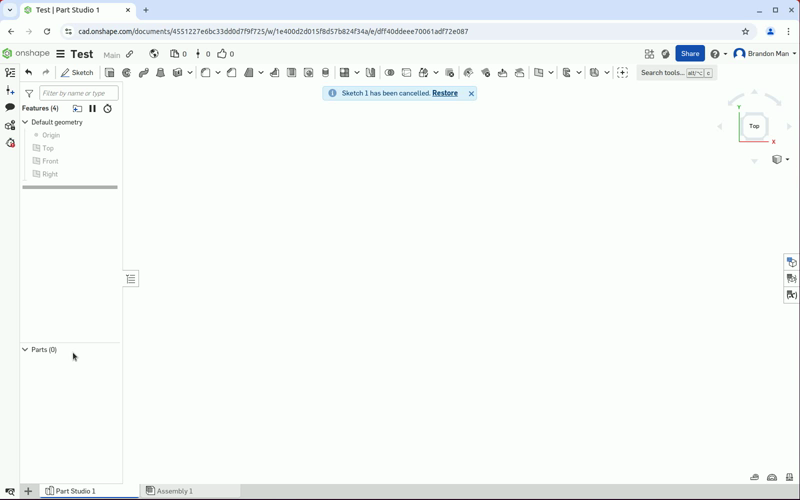
key(y)
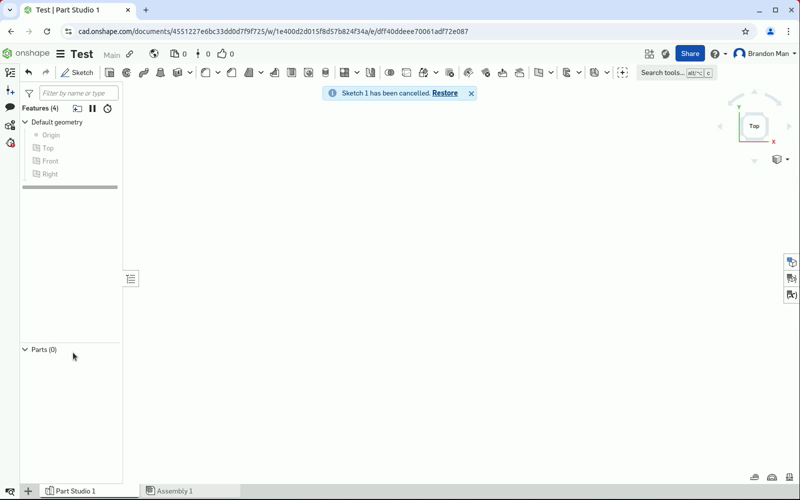
key(shift+p)
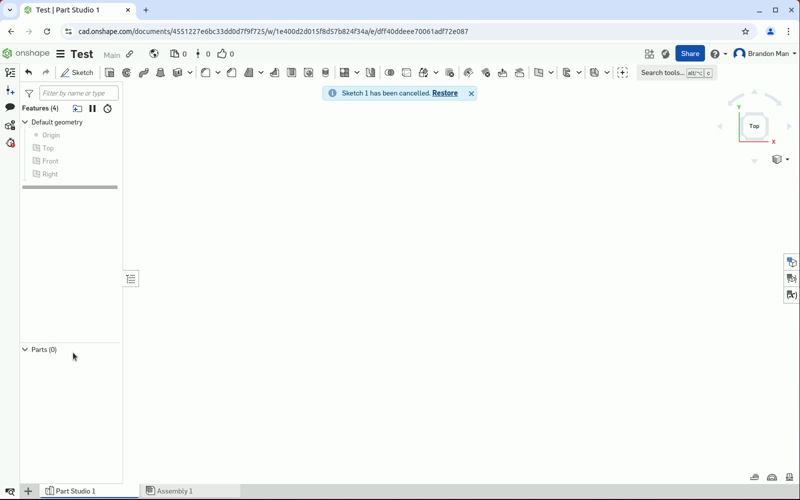
key(space)
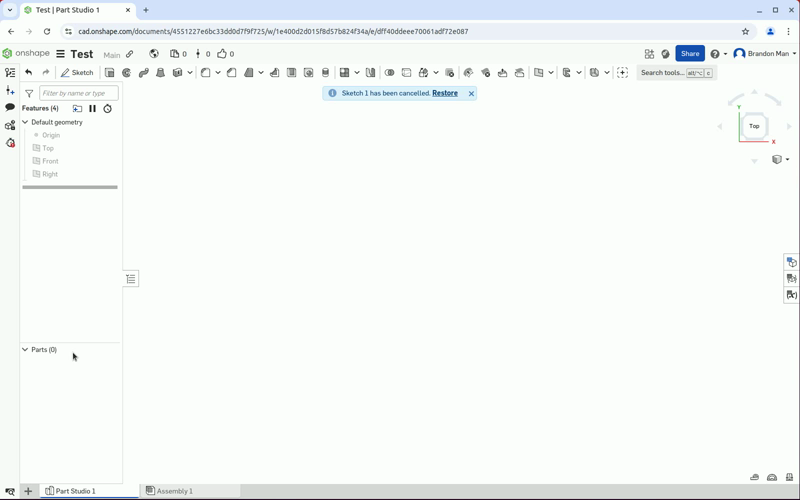
key_down(shift)
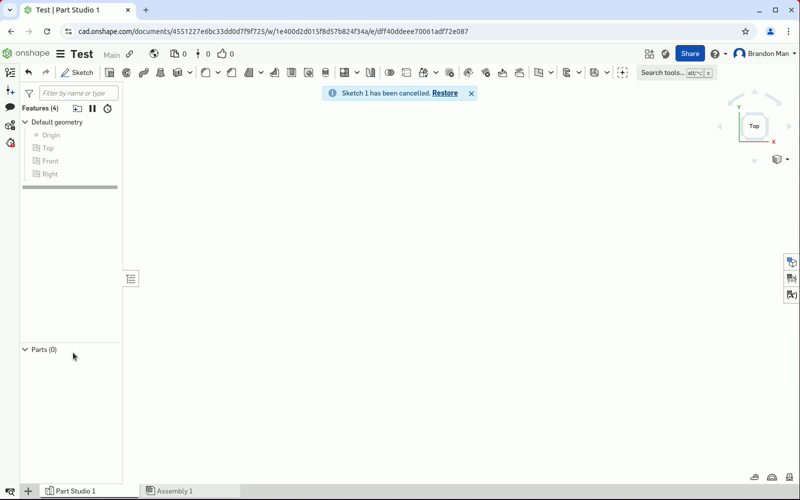
key(up)
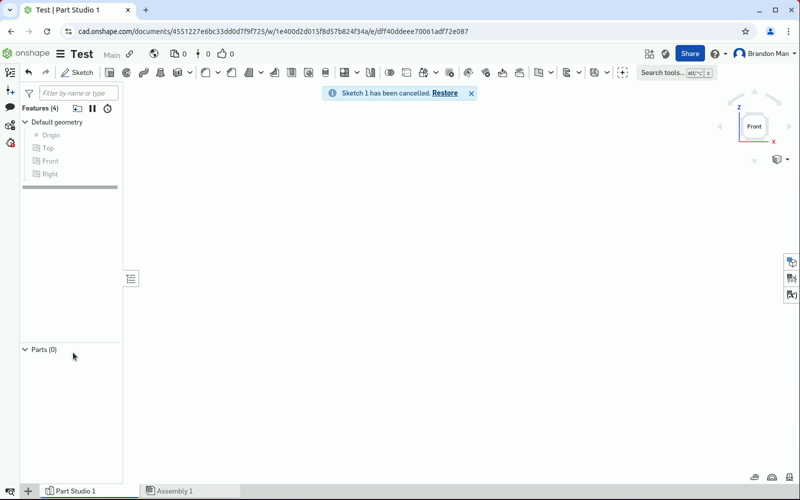
key_up(shift)
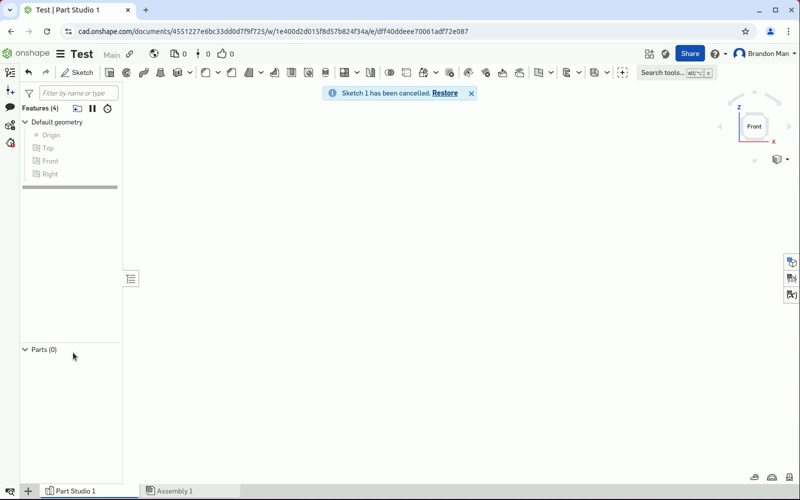
mouse_move(73, 352)
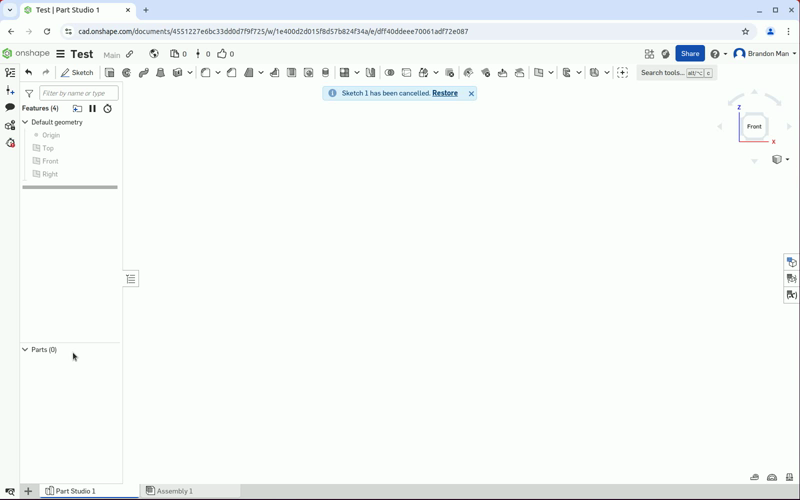
key(shift+y)
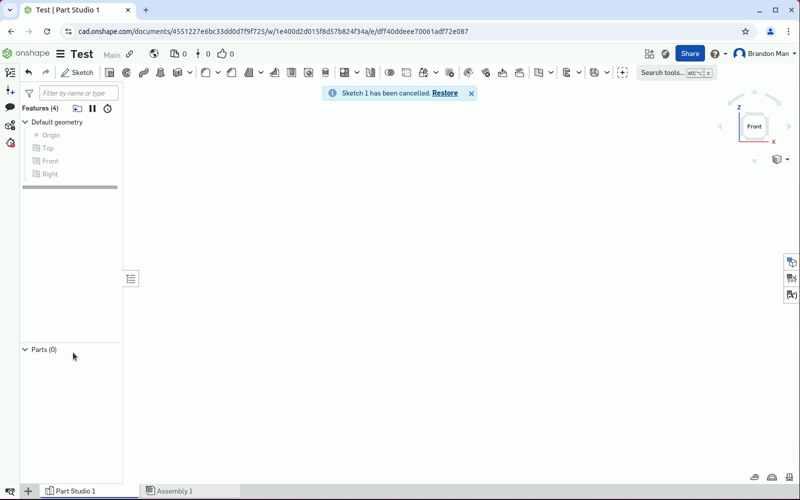
key(shift+s)
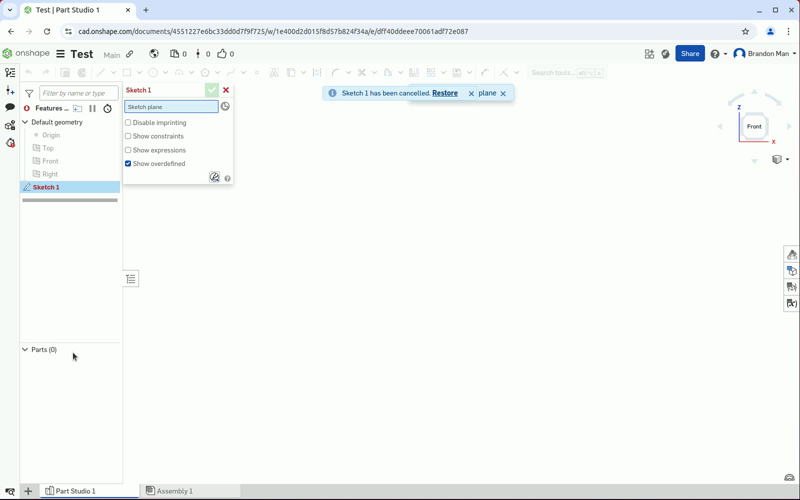
mouse_move(73, 163)
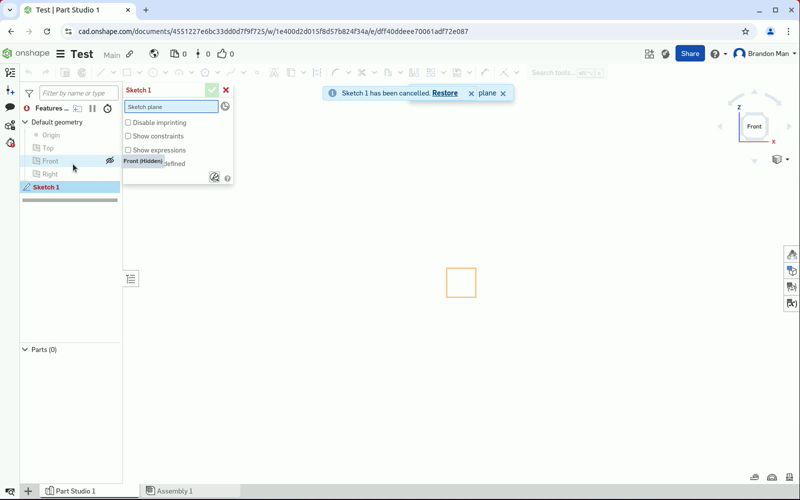
click(73, 163)
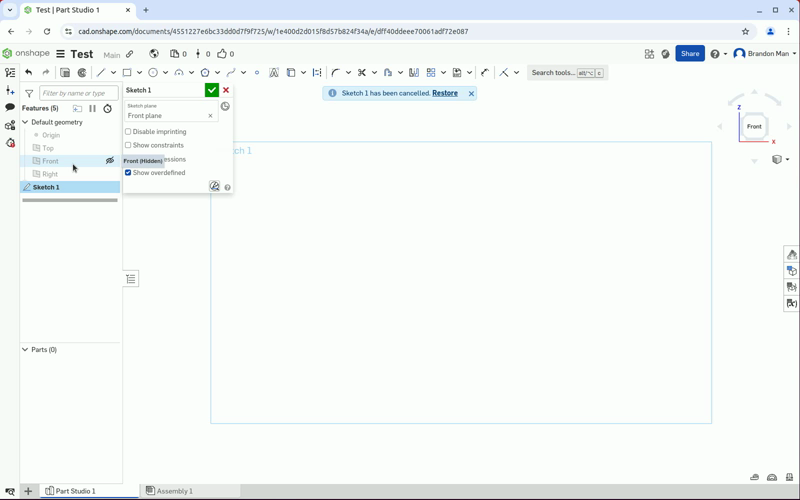
mouse_move(73, 352)
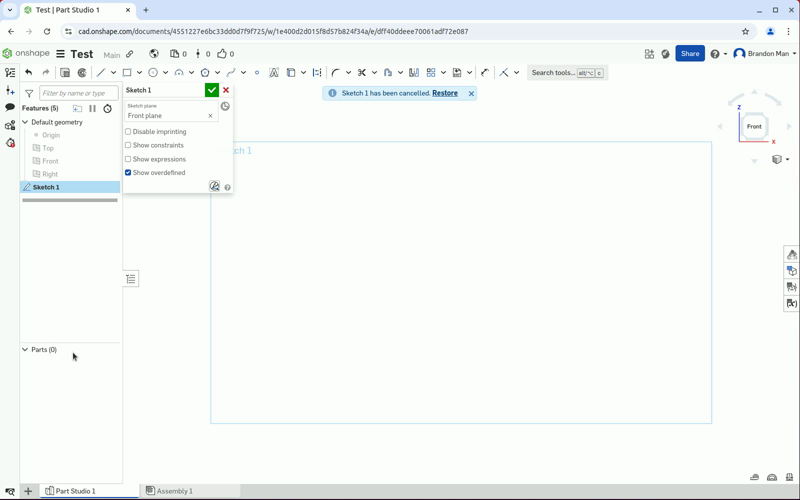
key(y)
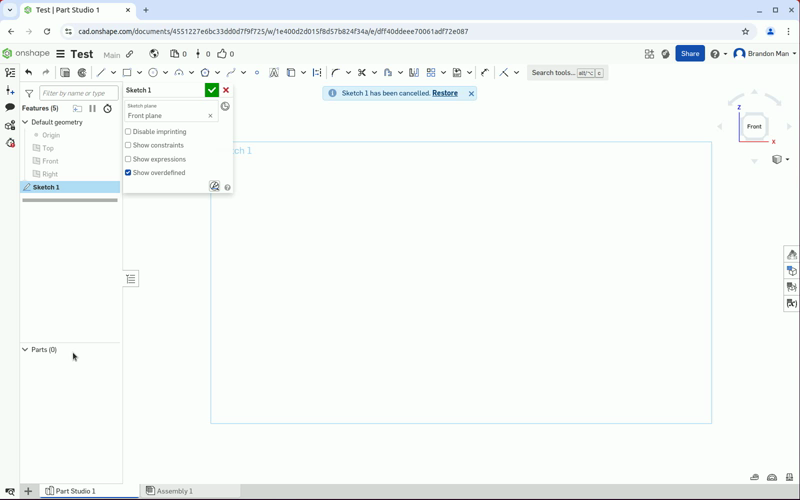
key(l)
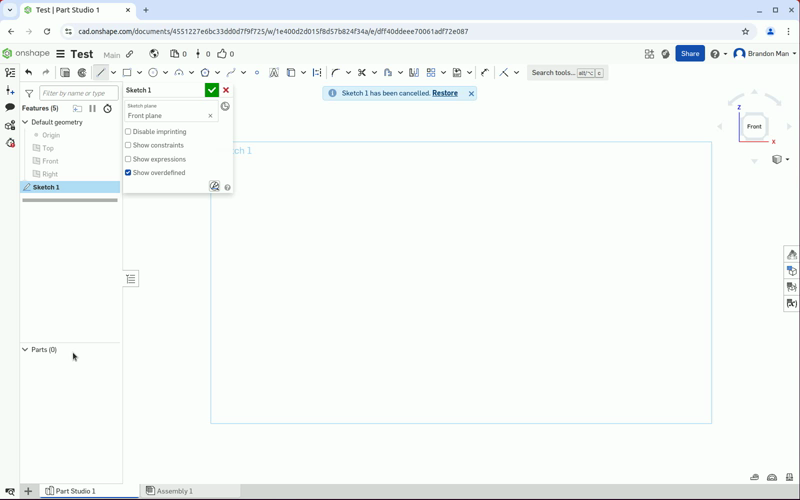
key_down(shift)
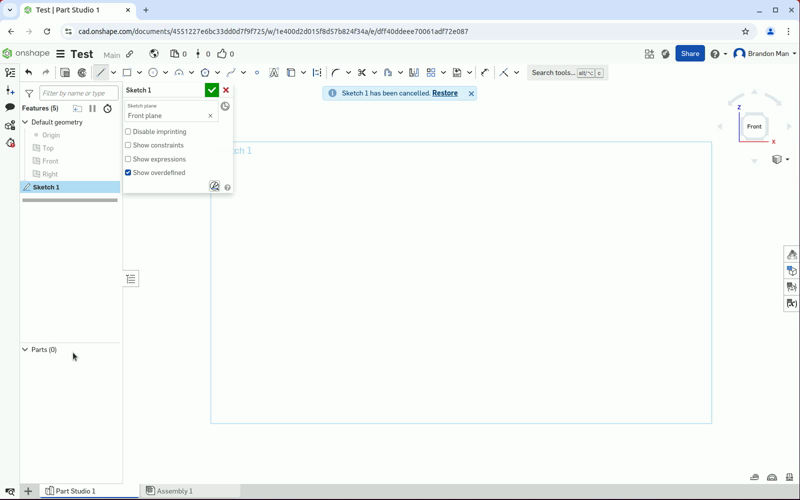
mouse_move(376, 282)
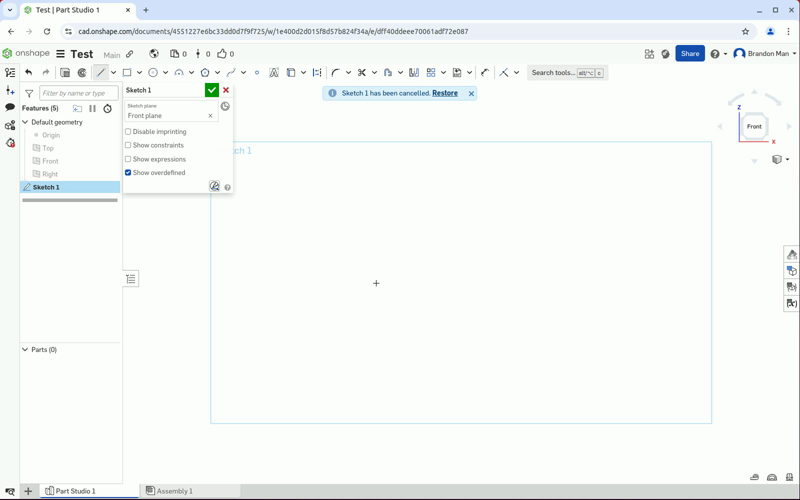
click(376, 282)
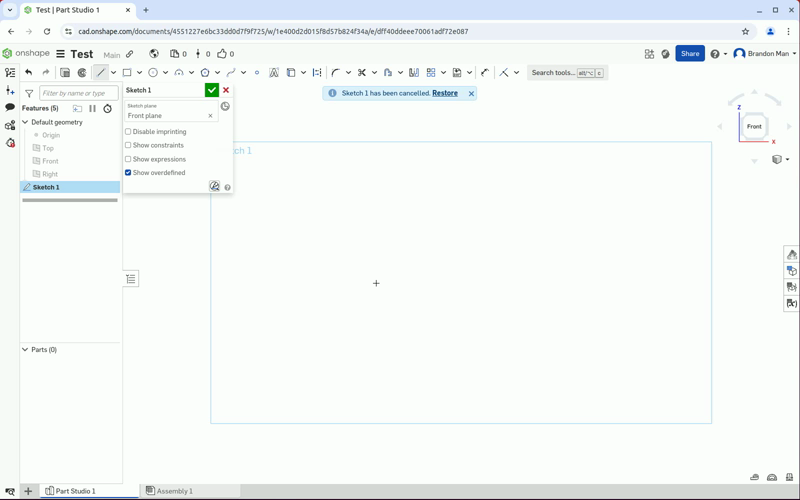
key_up(shift)
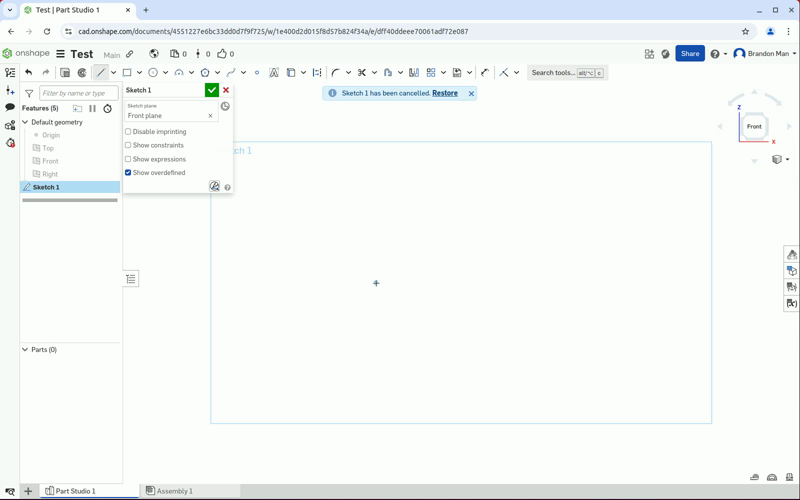
key_down(shift)
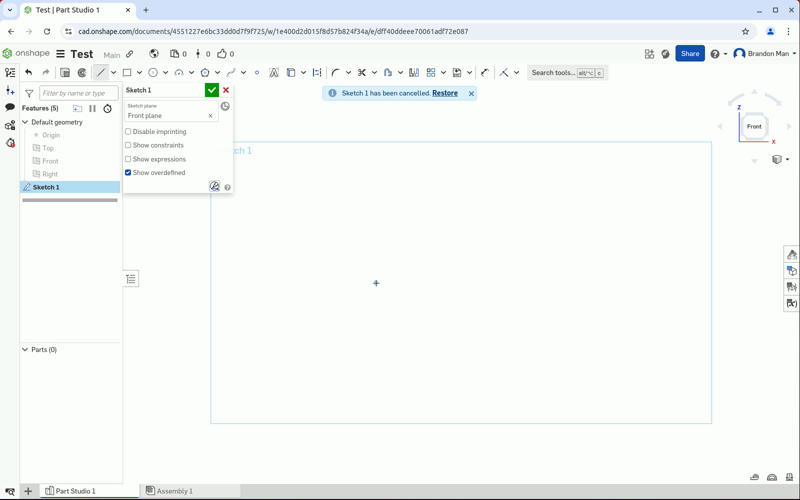
mouse_move(544, 282)
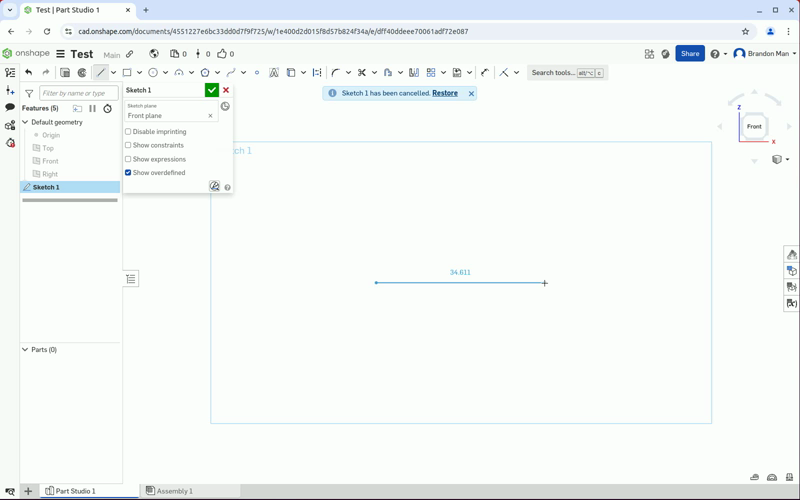
click(544, 282)
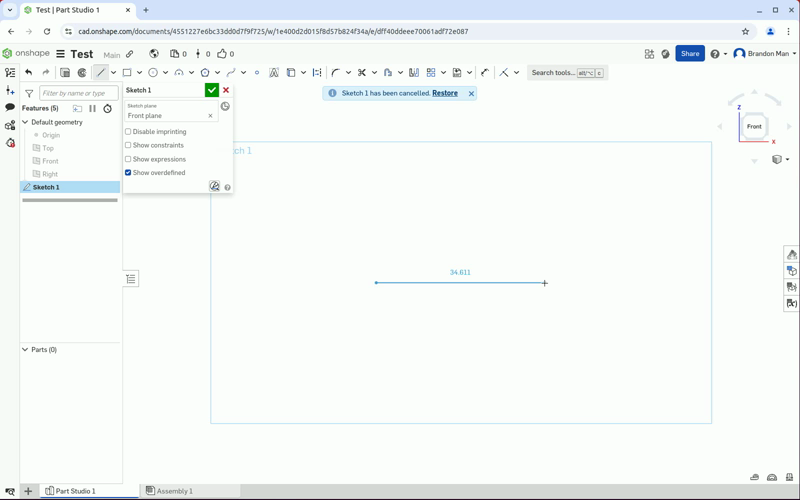
key_up(shift)
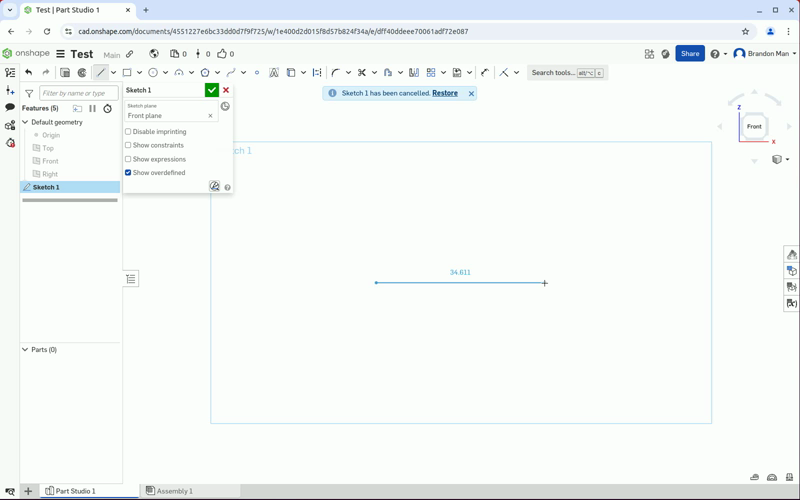
key_down(shift)
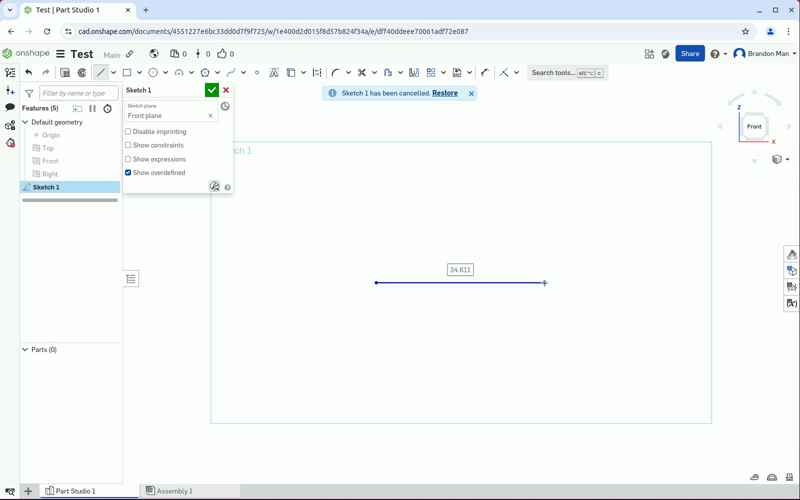
mouse_move(574, 282)
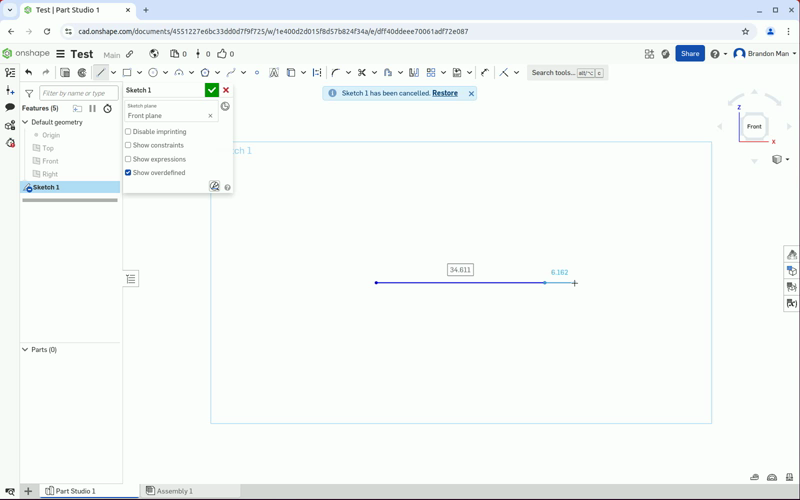
mouse_move(544, 254)
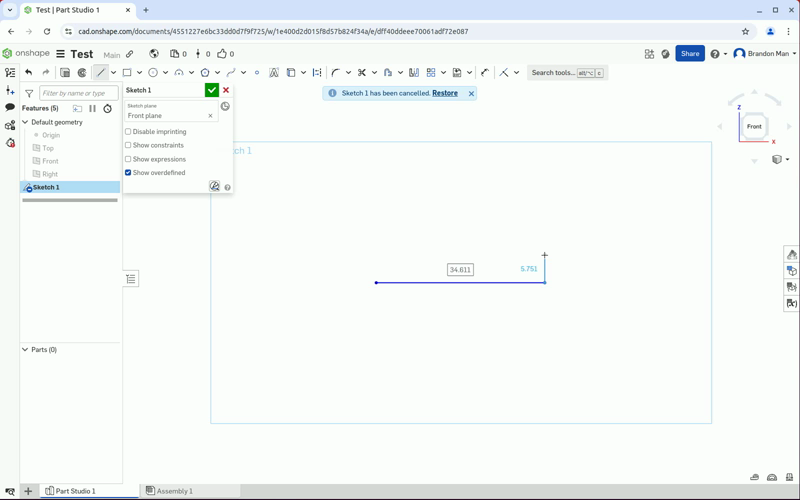
click(544, 254)
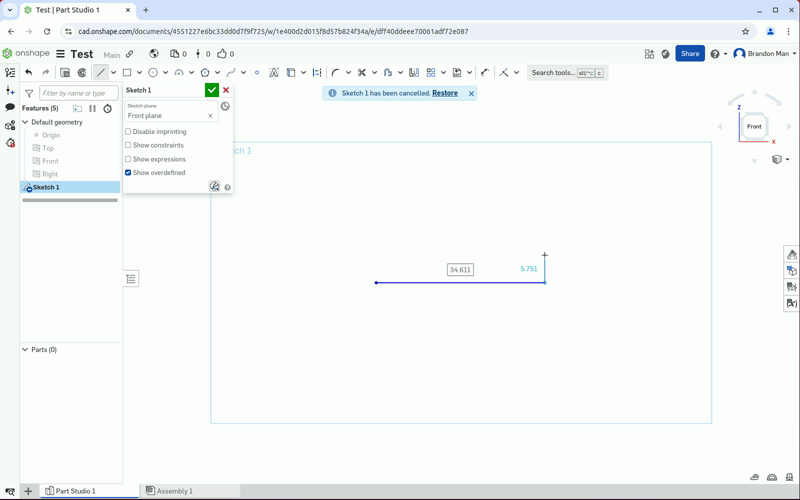
key_up(shift)
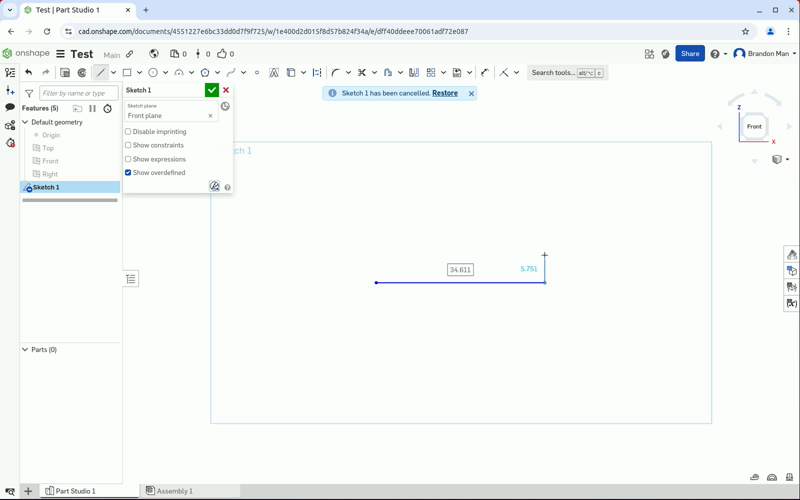
key_down(shift)
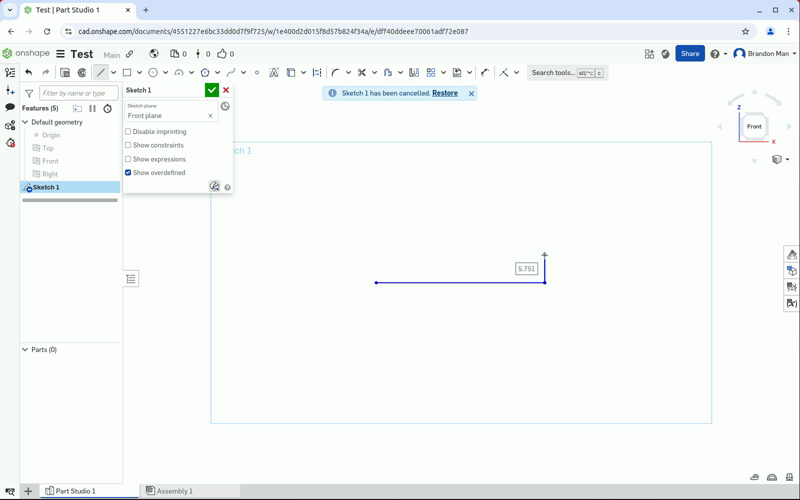
mouse_move(433, 254)
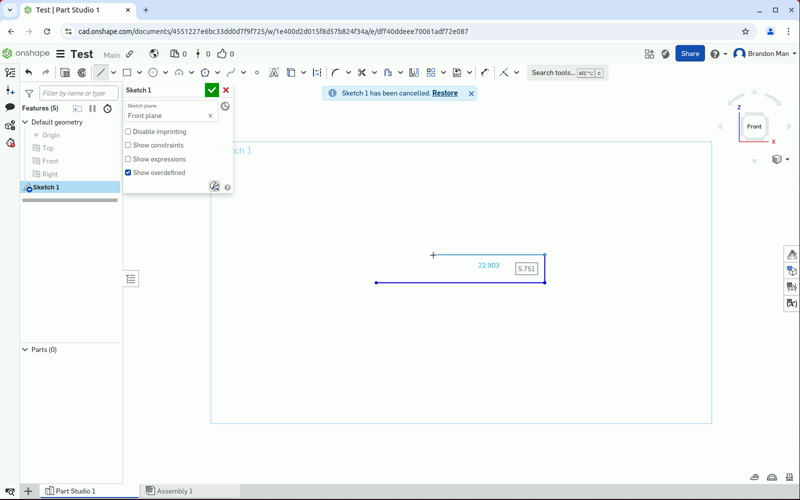
click(433, 254)
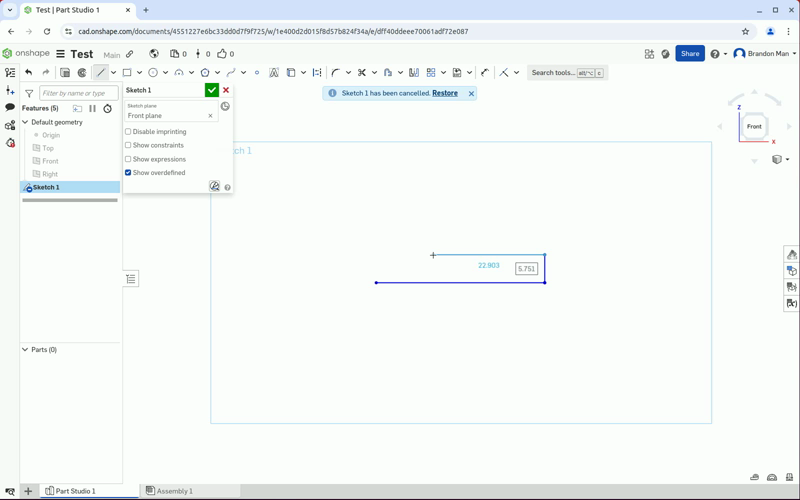
key_up(shift)
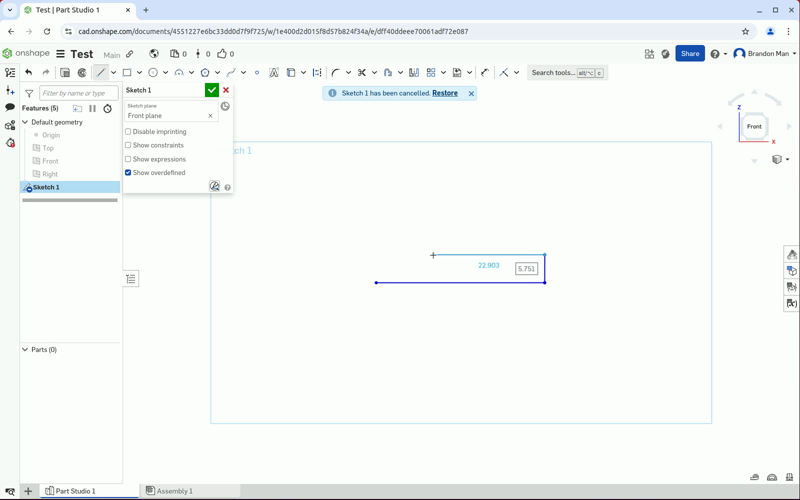
key_down(shift)
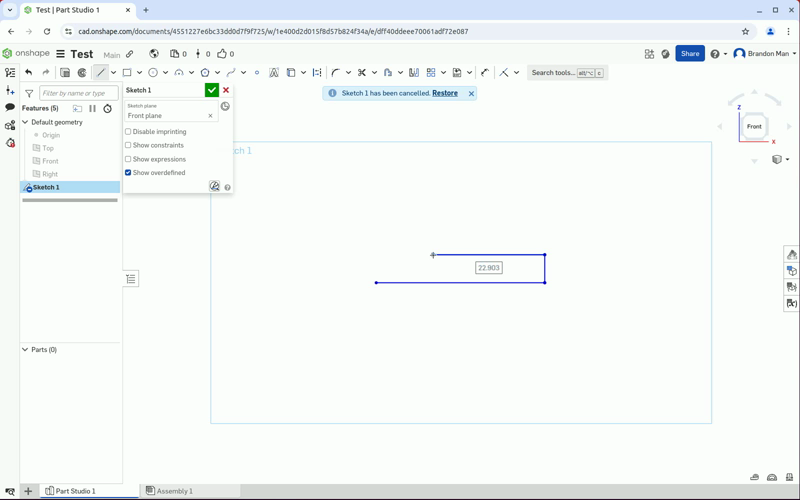
mouse_move(463, 254)
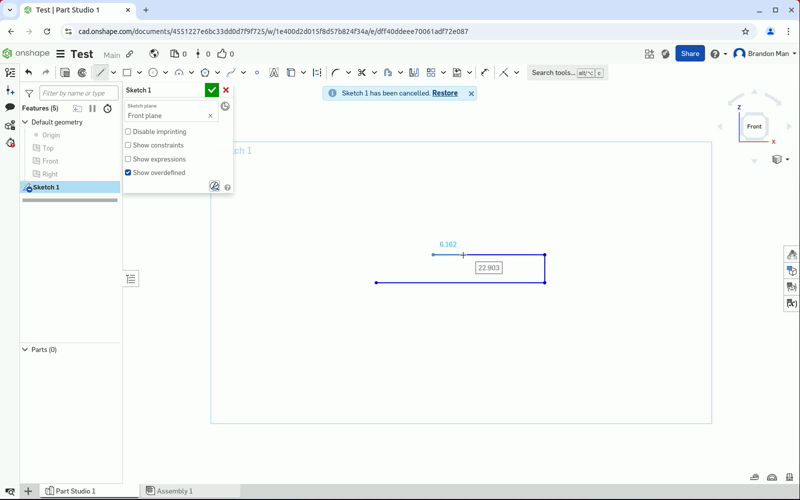
mouse_move(433, 198)
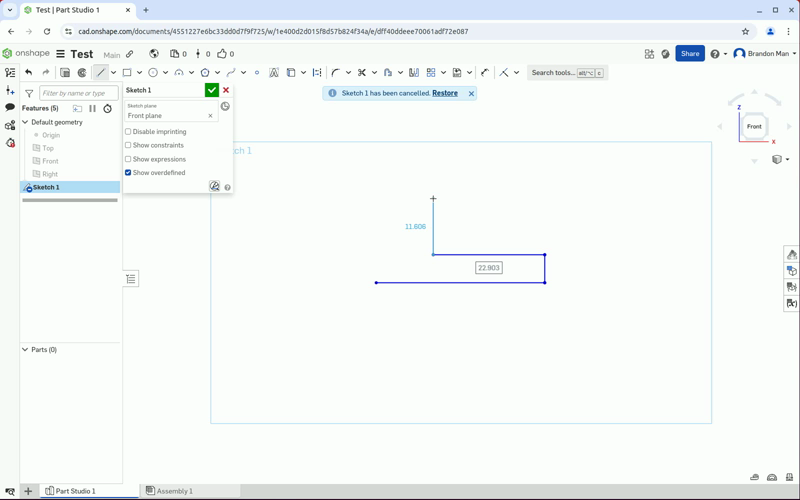
click(433, 198)
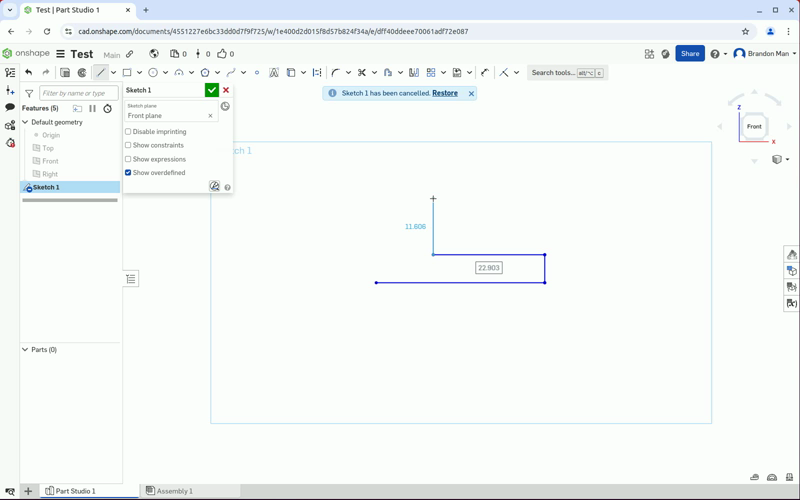
key_up(shift)
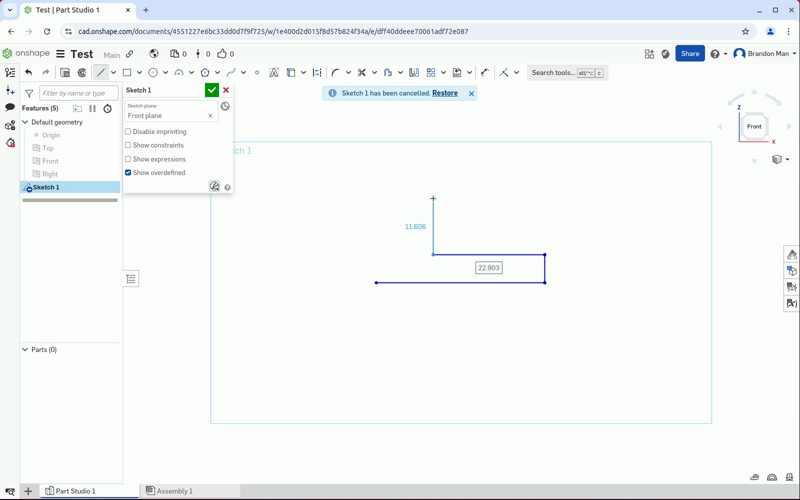
key_down(shift)
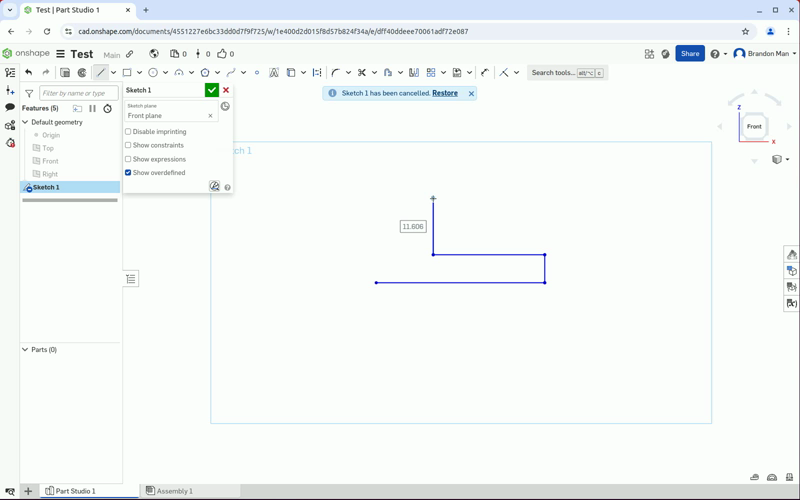
mouse_move(463, 198)
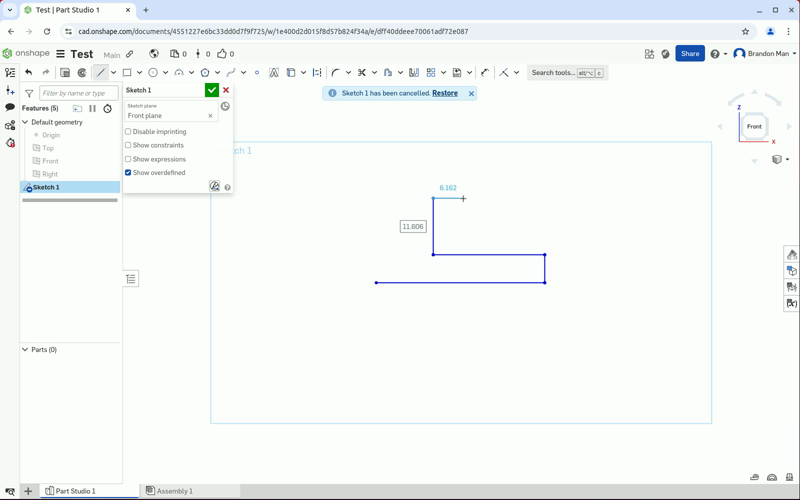
mouse_move(433, 171)
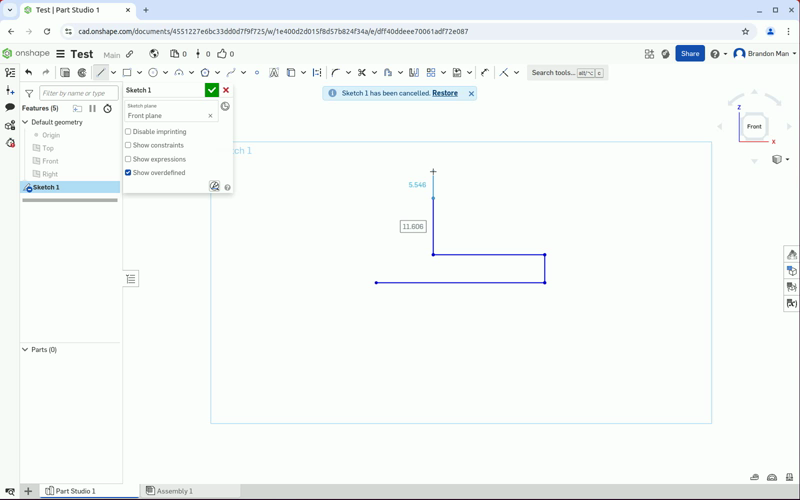
click(433, 171)
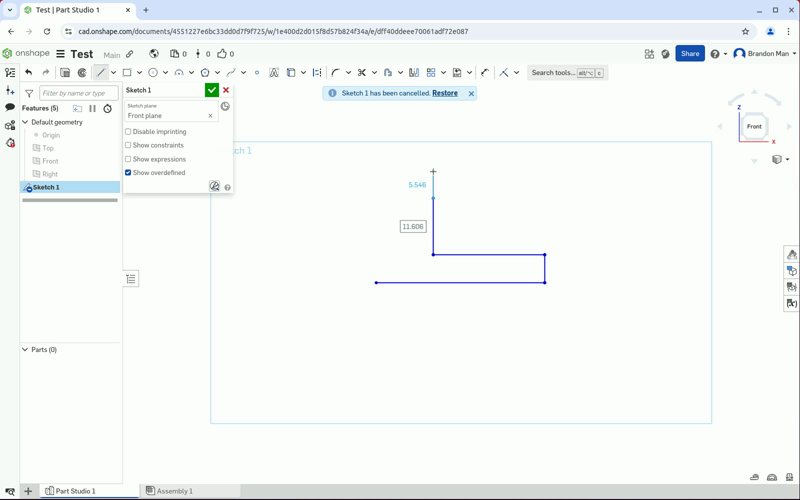
key_up(shift)
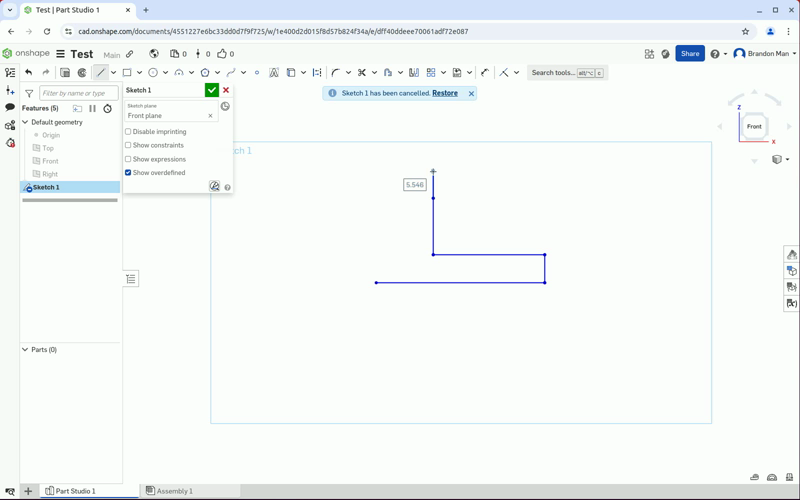
key_down(shift)
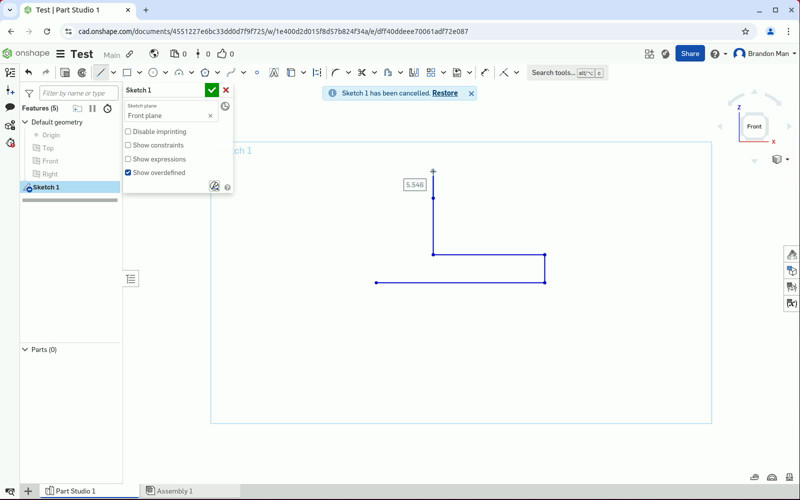
mouse_move(463, 171)
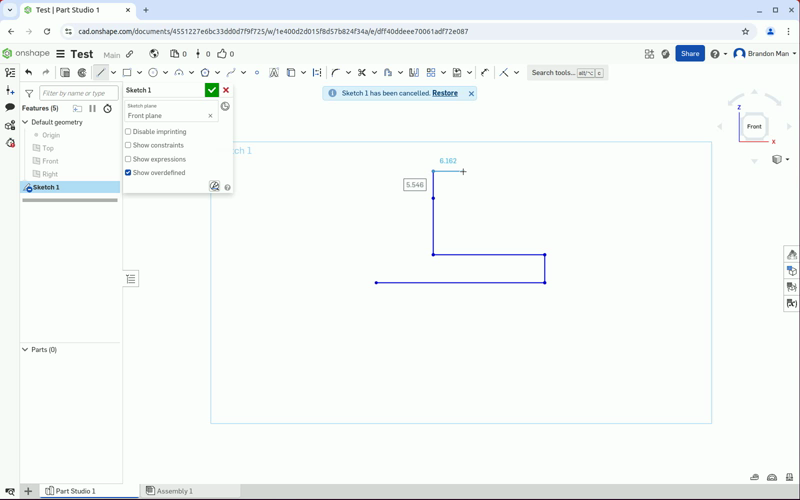
mouse_move(376, 171)
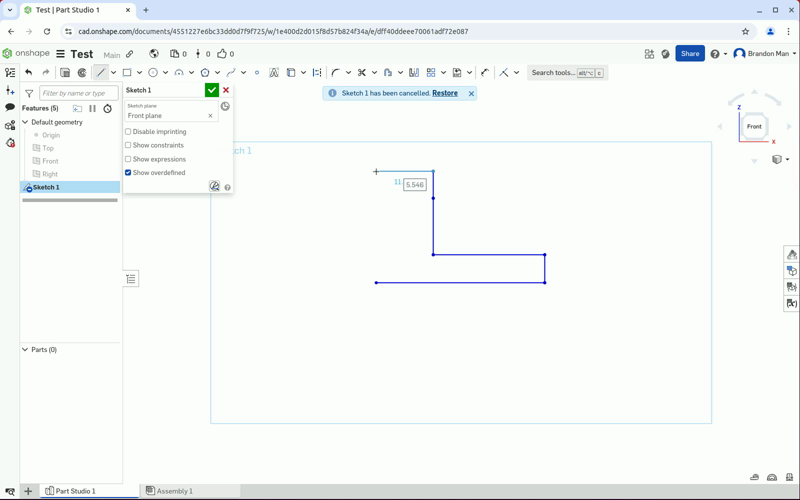
click(376, 171)
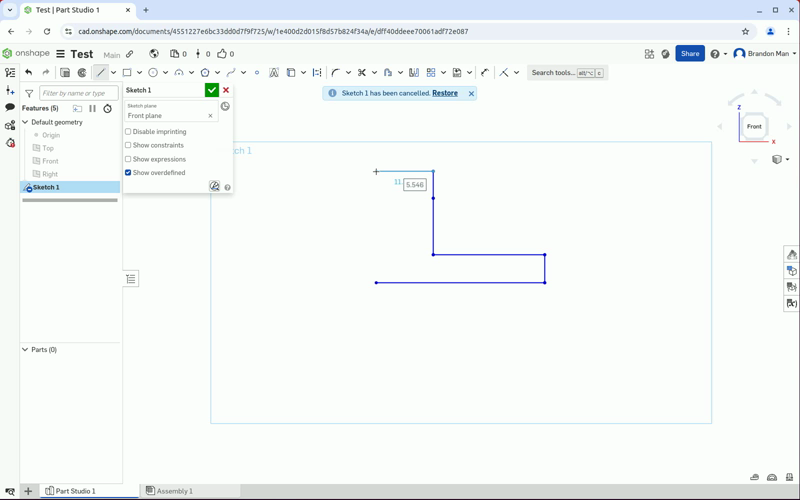
key_up(shift)
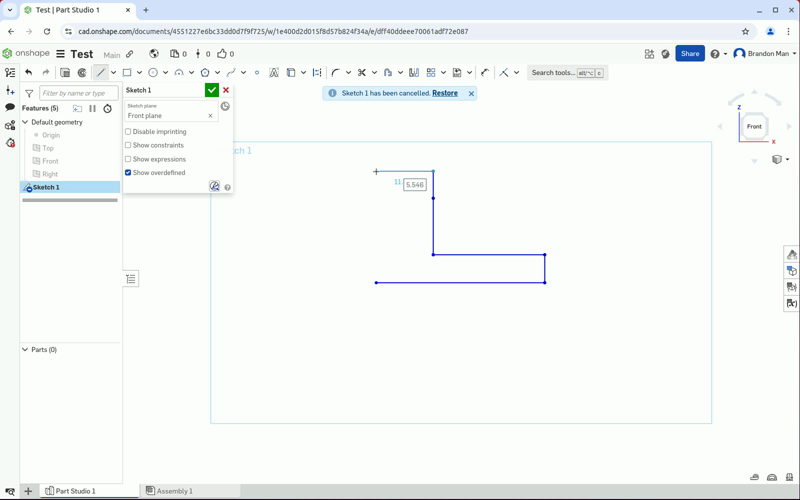
key_down(shift)
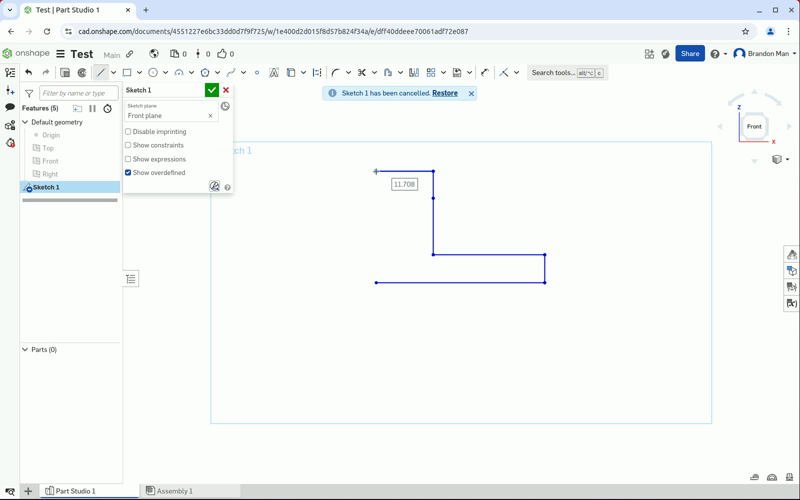
mouse_move(376, 282)
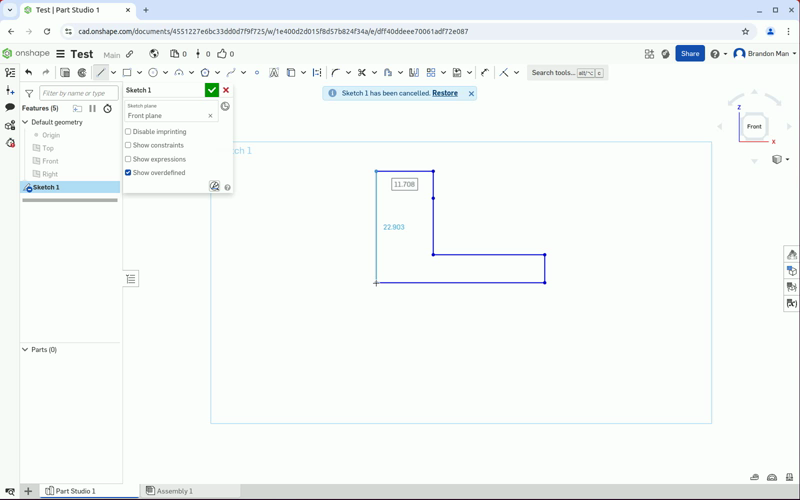
key_up(shift)
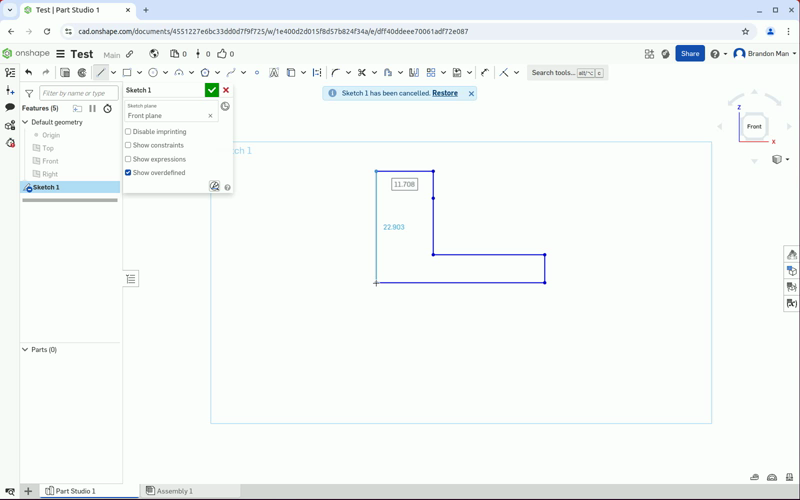
click(376, 282)
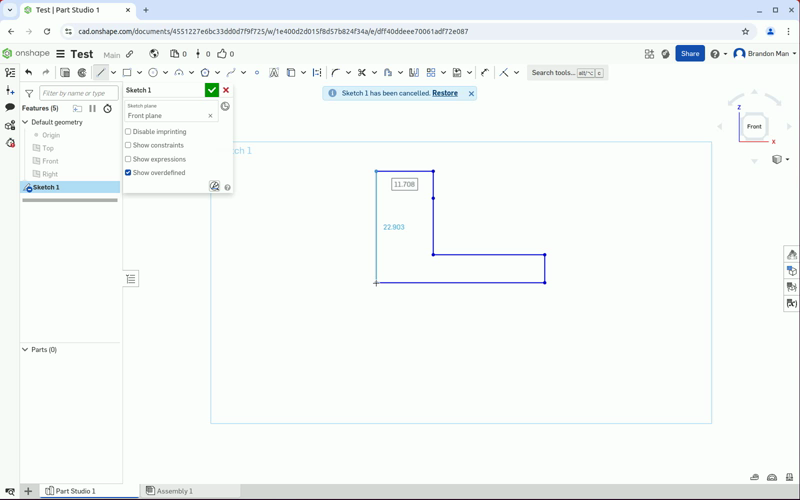
key(esc)
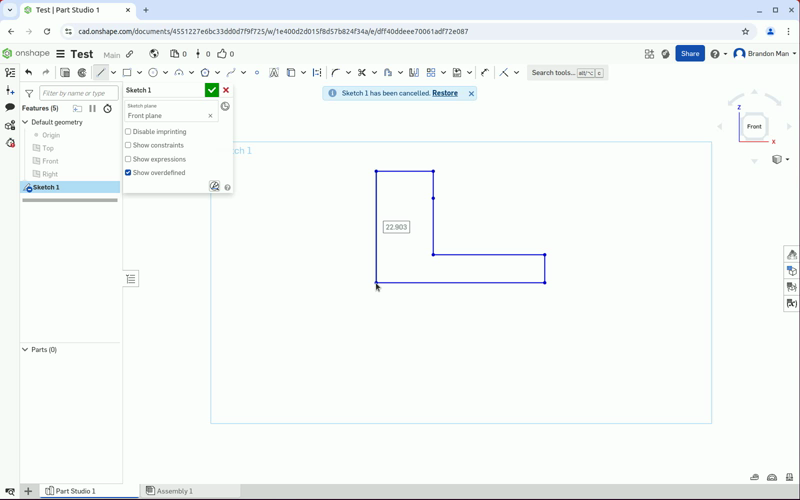
mouse_move(447, 268)
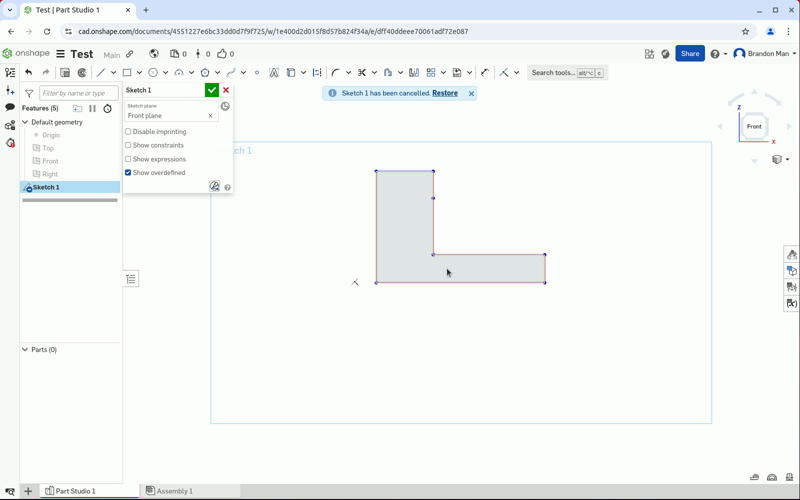
click(447, 268)
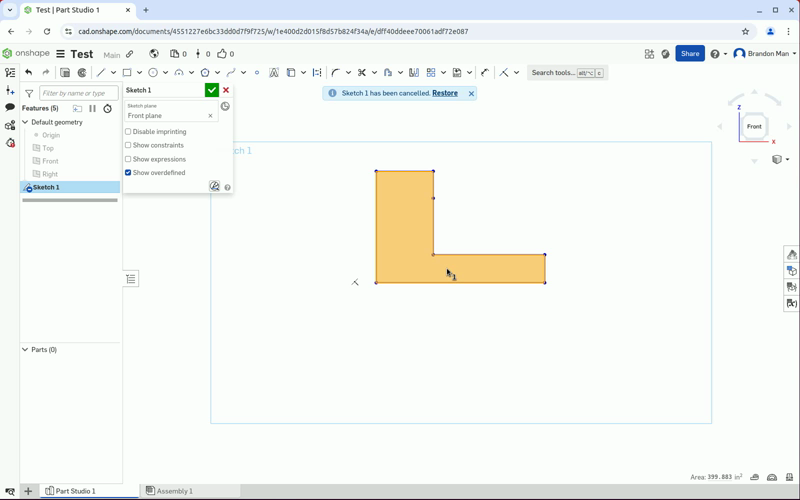
mouse_move(73, 352)
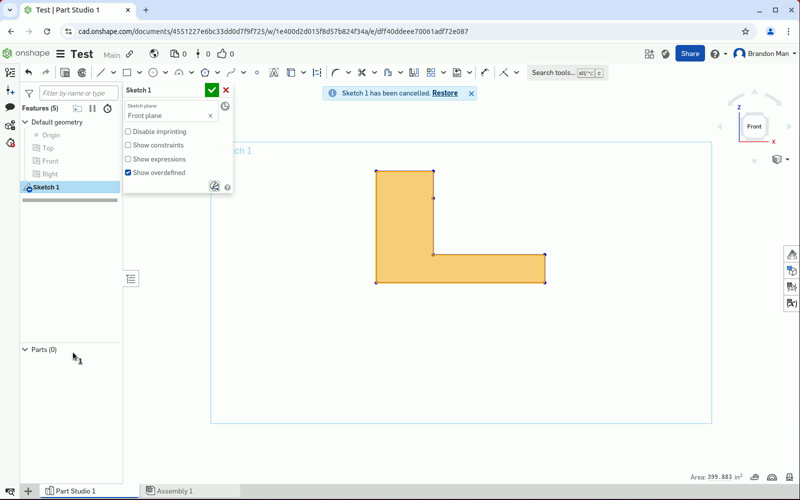
key(shift+y)
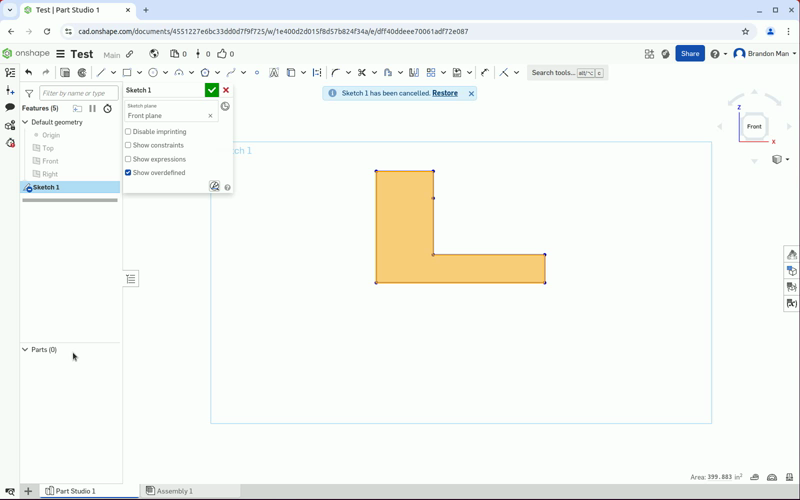
key(shift+e)
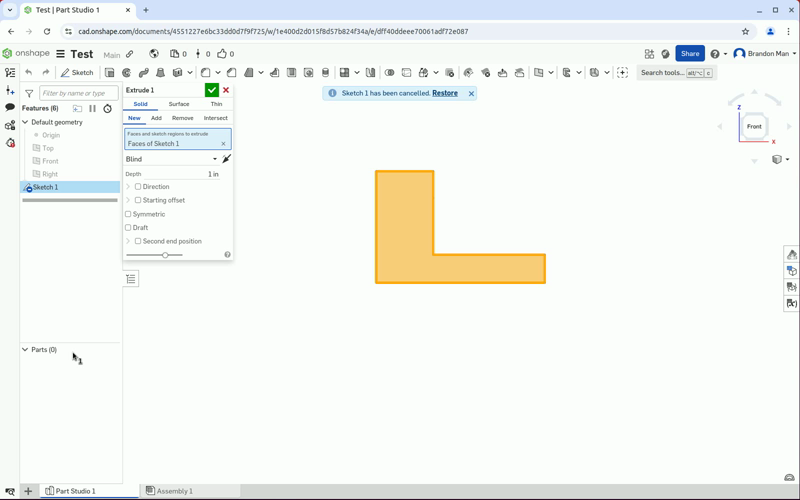
mouse_move(143, 106)
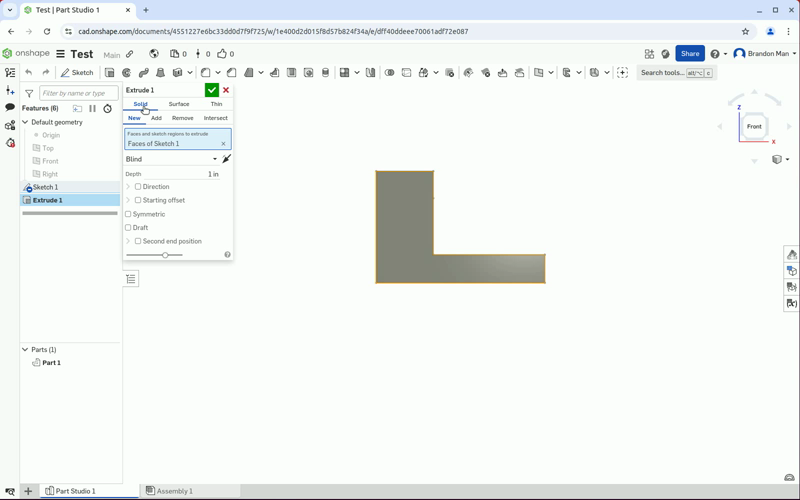
click(143, 106)
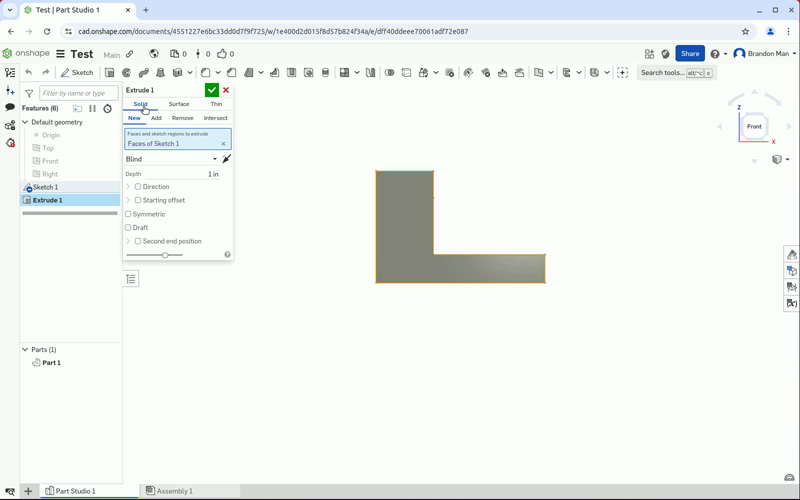
mouse_move(137, 120)
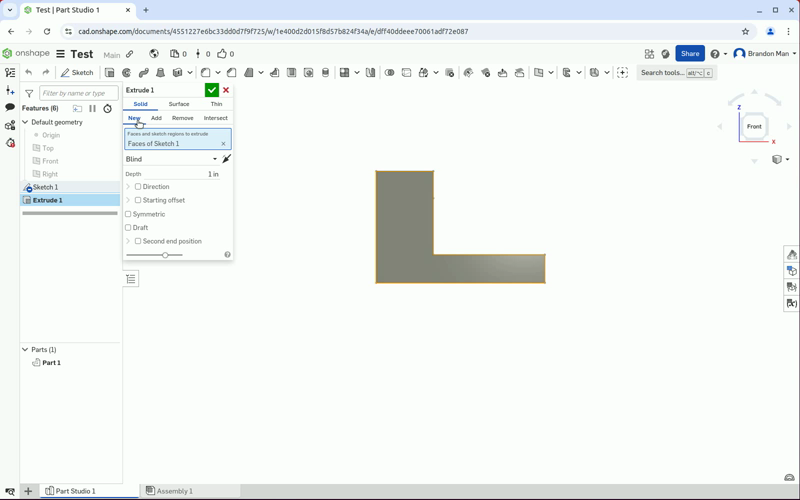
click(137, 120)
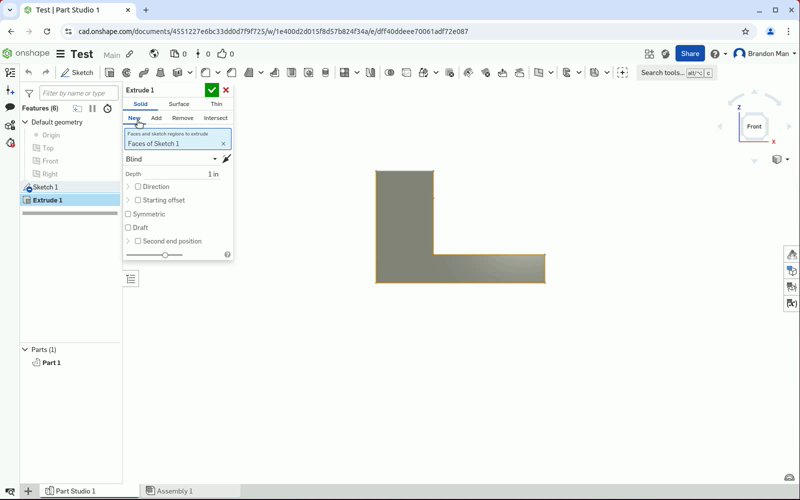
key(tab, 4)
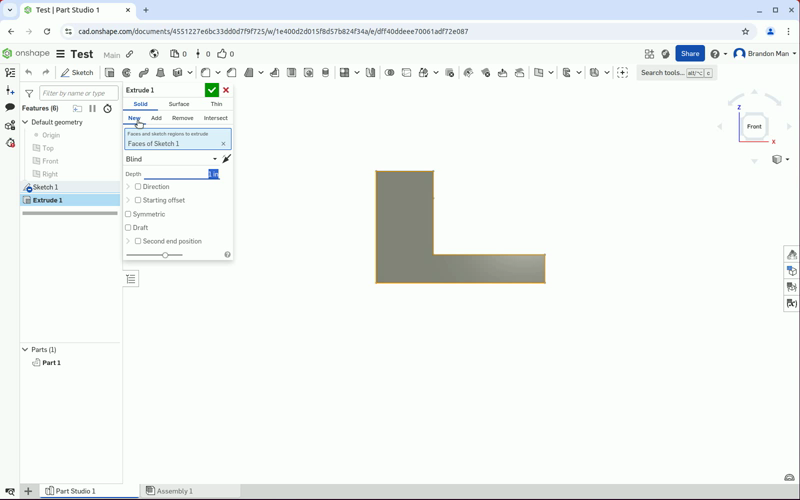
text(23.108)
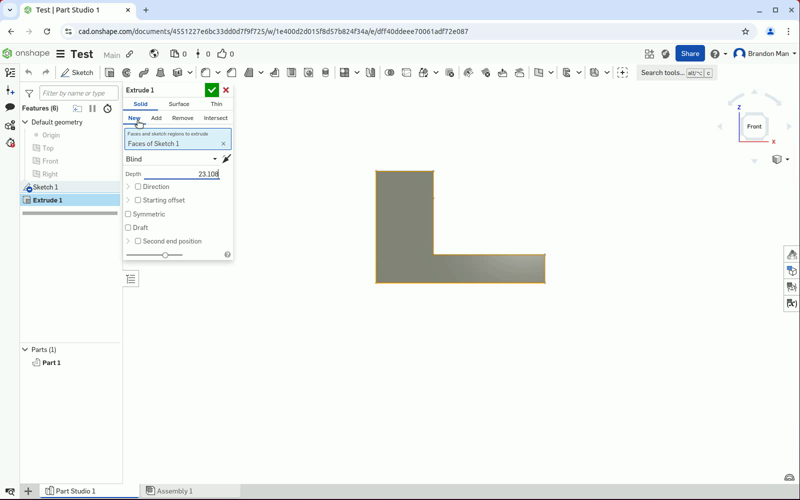
key(enter)
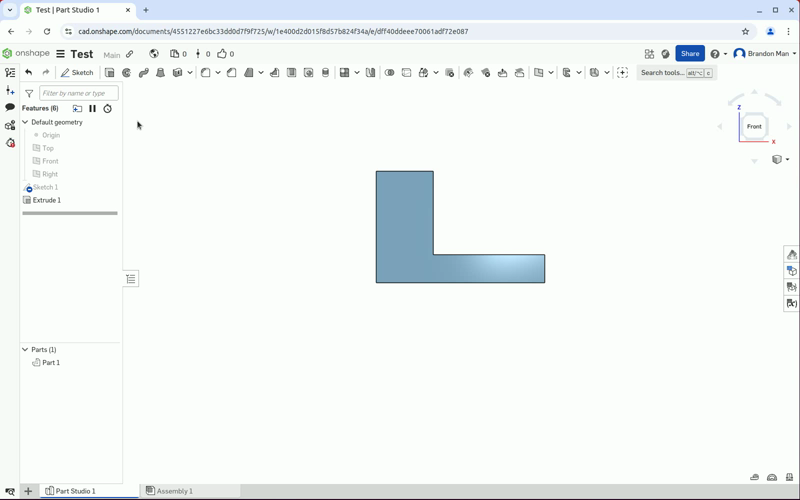
key(shift+h)
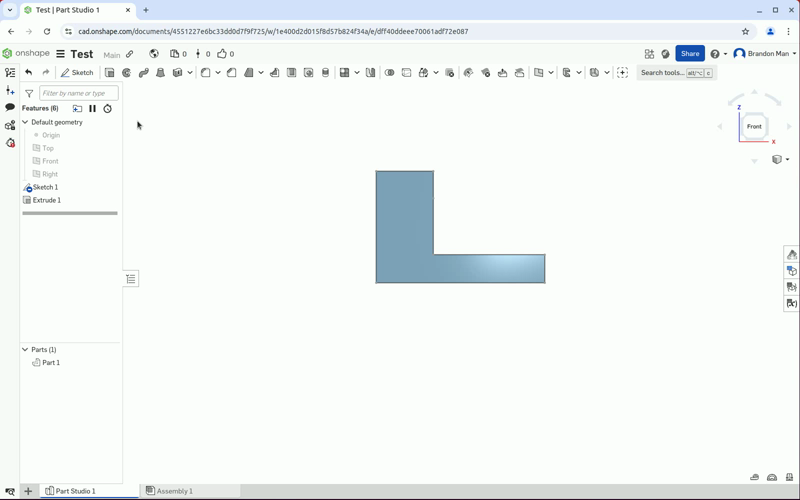
key(shift+h)
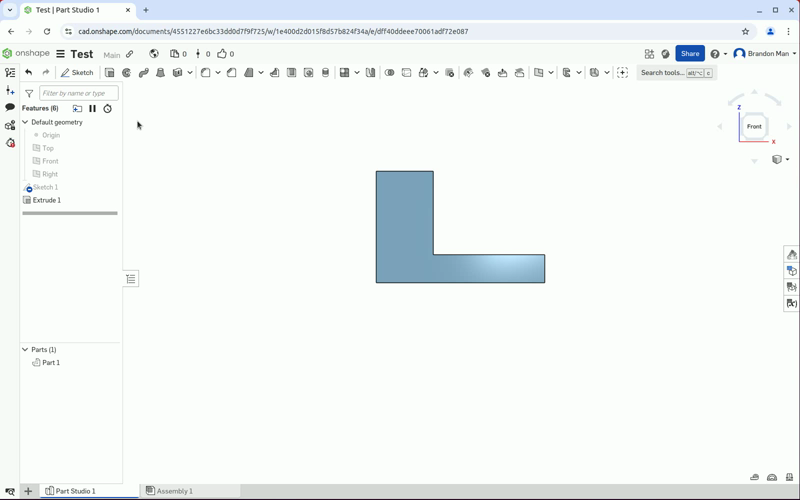
mouse_move(73, 189)
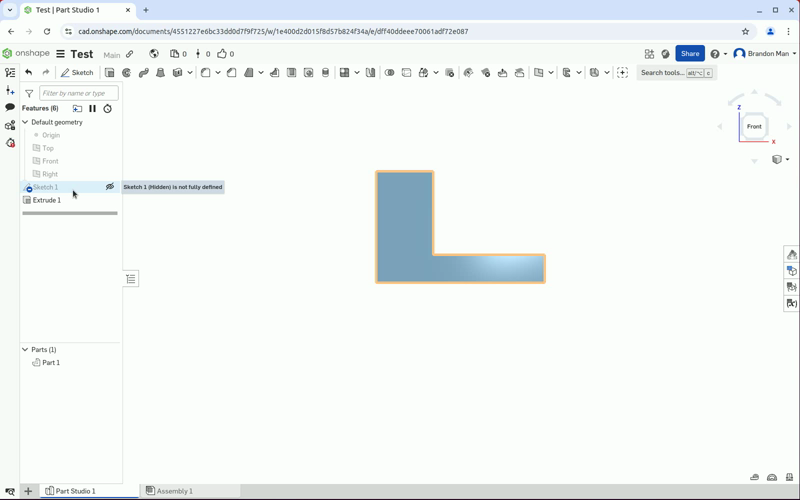
click(73, 189)
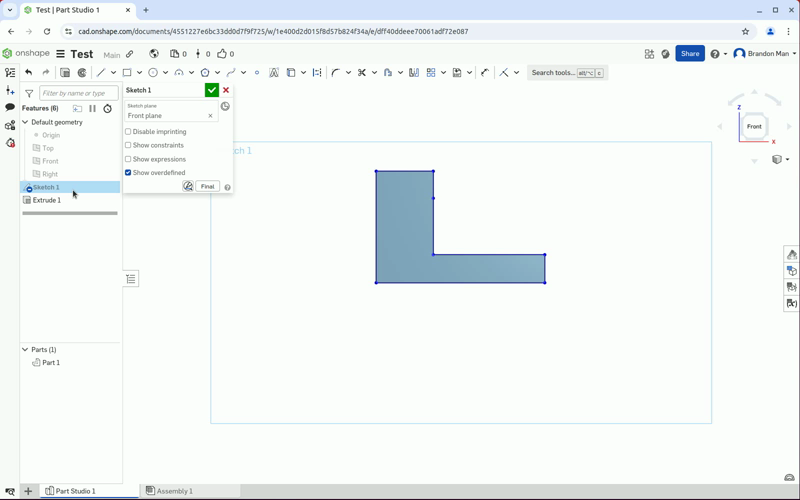
mouse_move(229, 92)
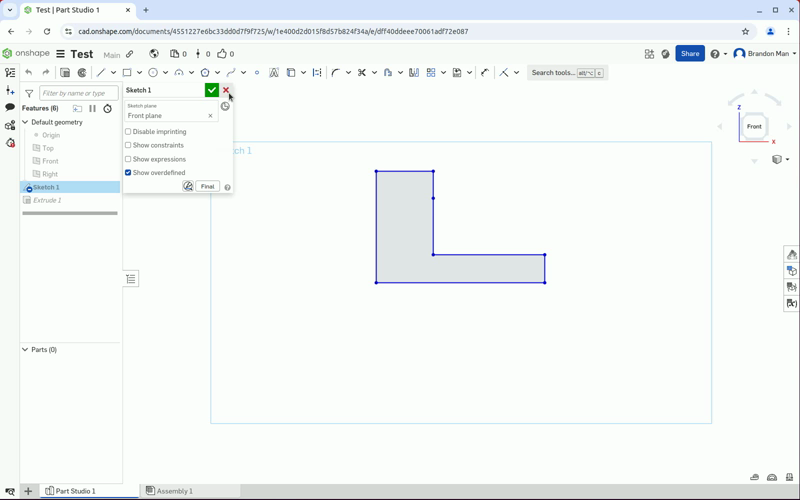
click(229, 92)
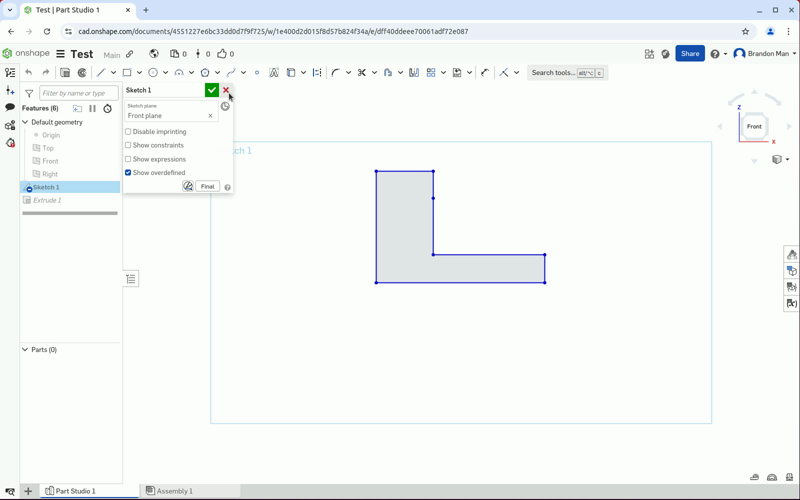
key(shift+s)
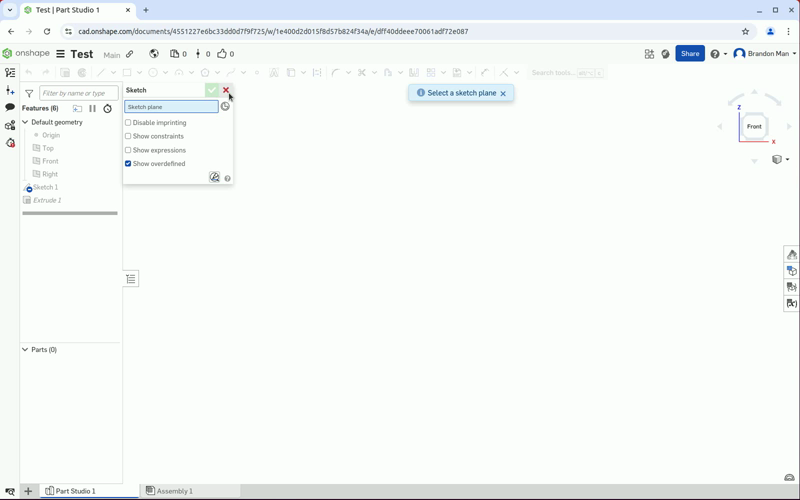
mouse_move(73, 163)
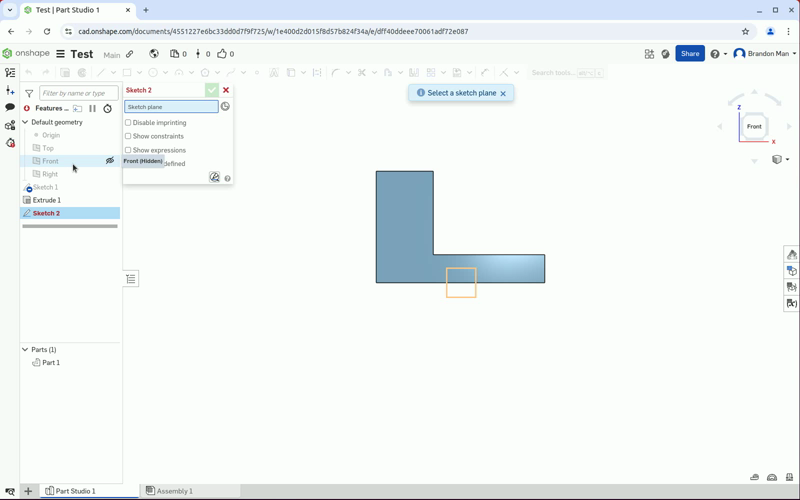
click(73, 163)
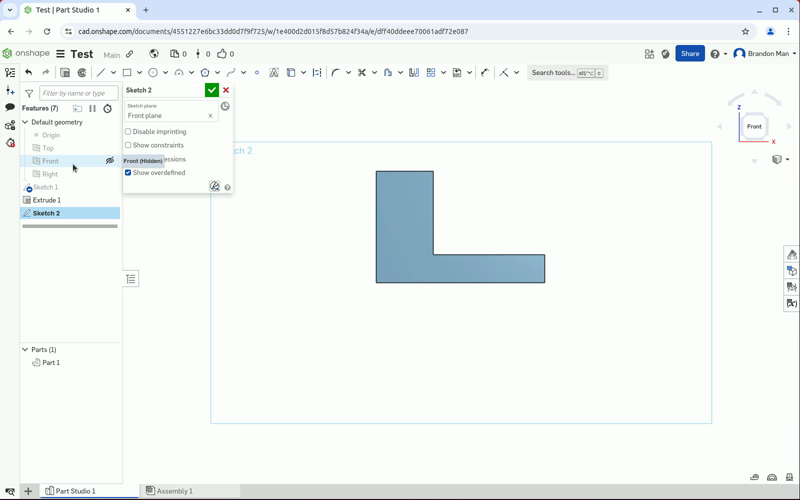
mouse_move(73, 352)
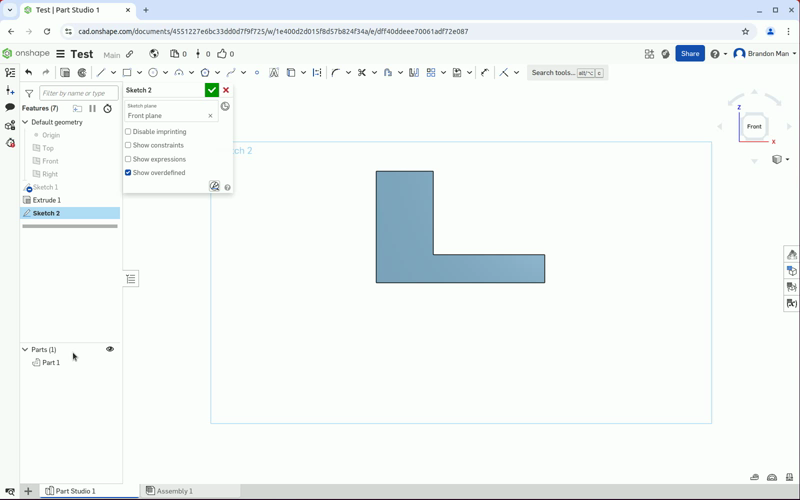
key(y)
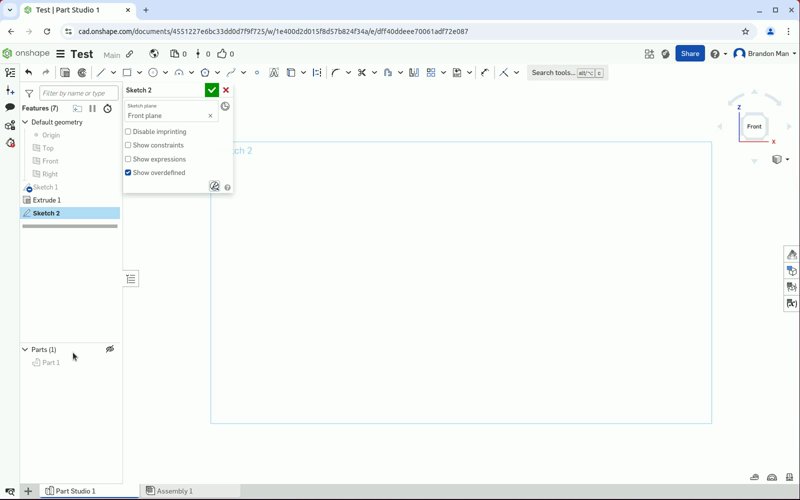
key(l)
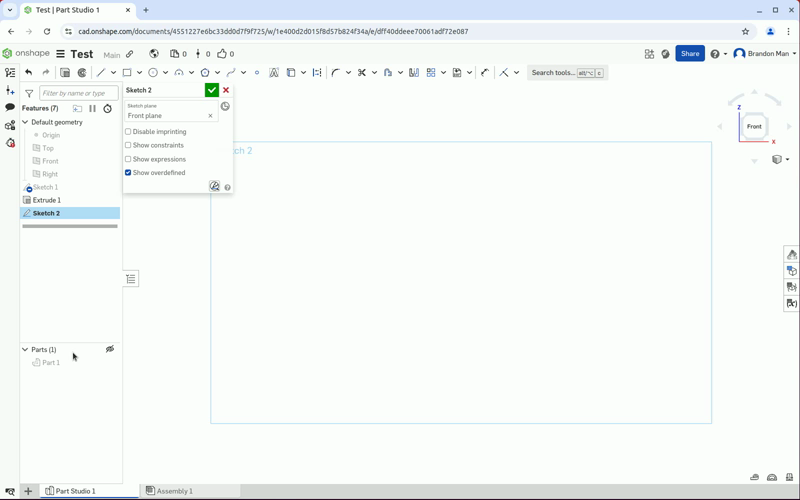
key_down(shift)
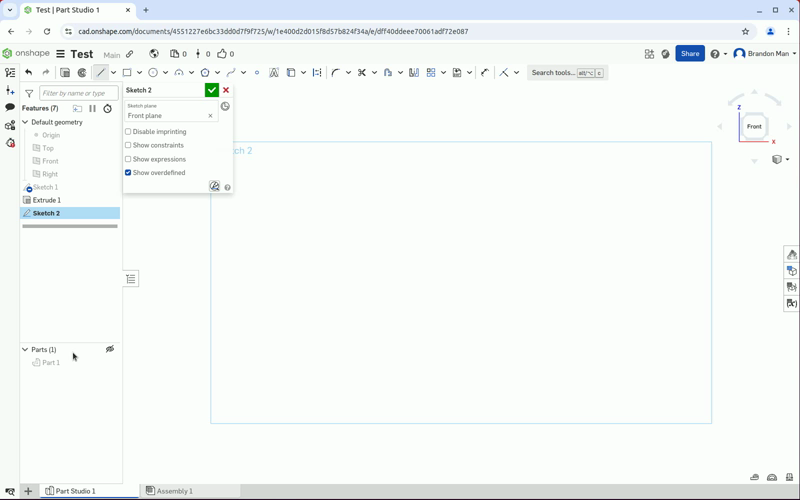
mouse_move(432, 254)
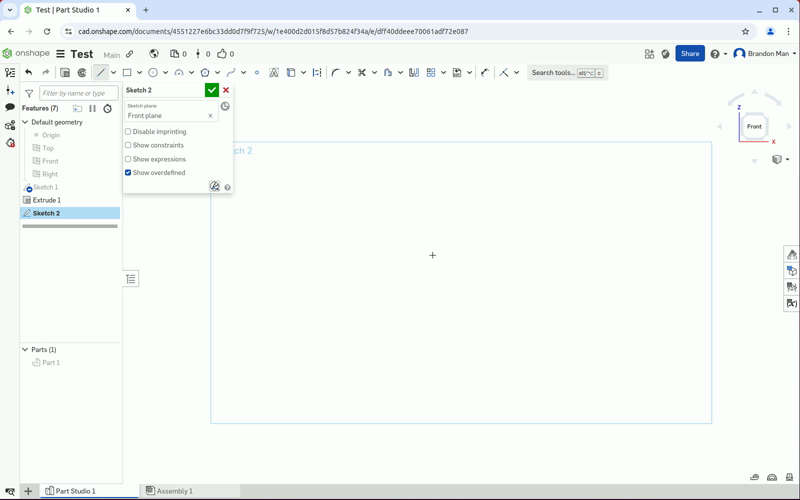
click(432, 254)
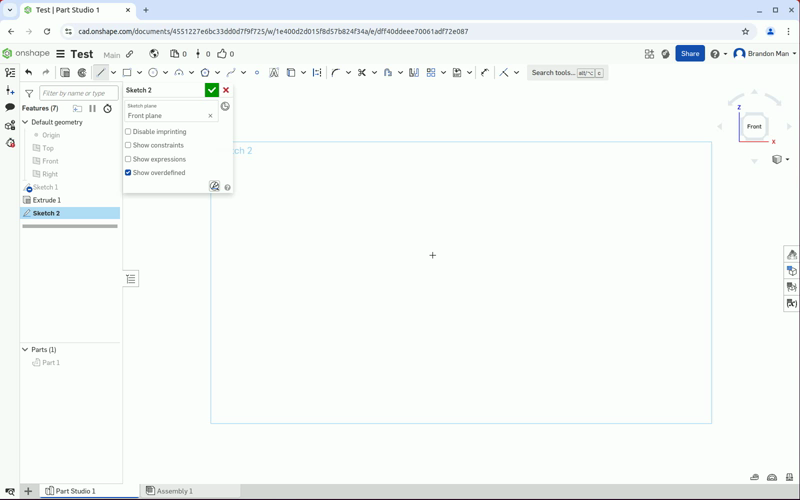
key_up(shift)
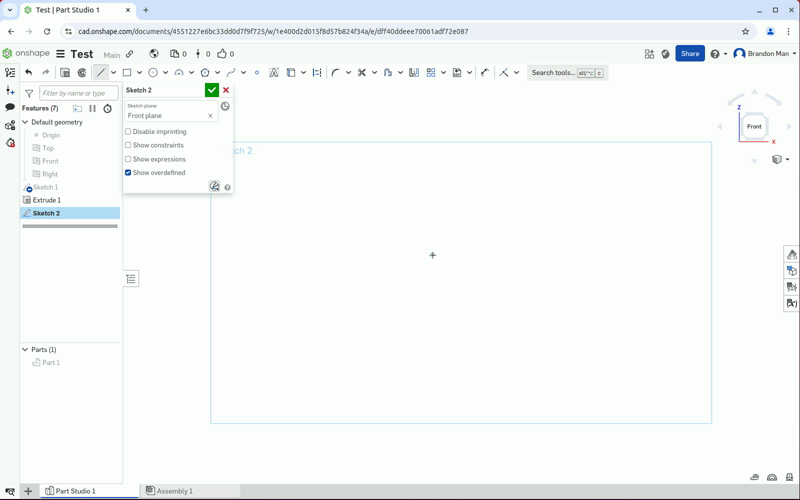
key_down(shift)
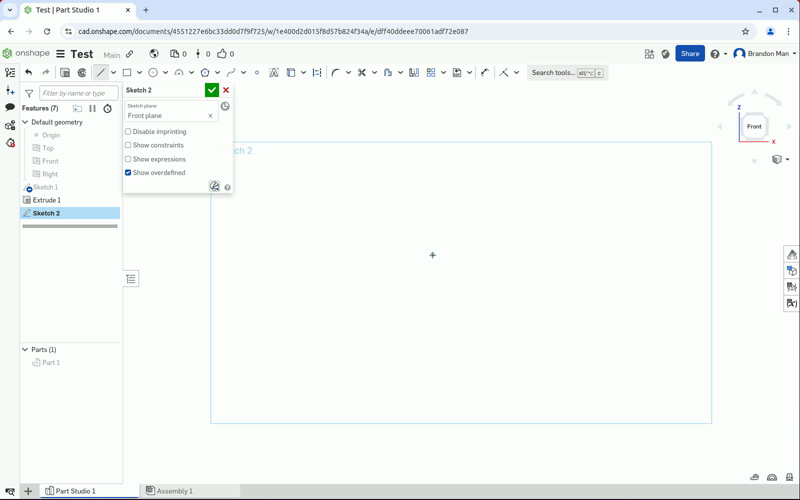
mouse_move(545, 254)
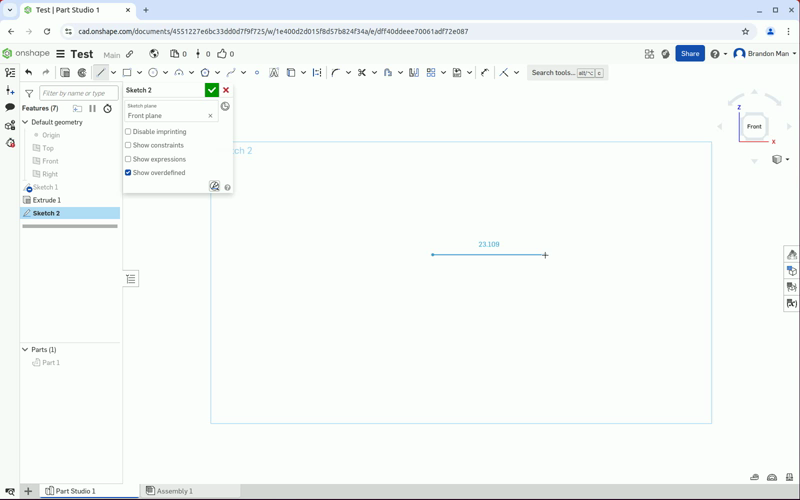
click(545, 254)
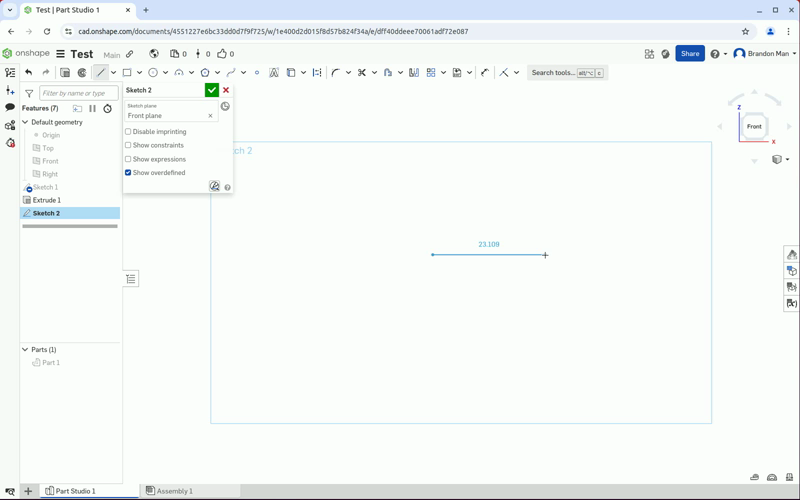
key_up(shift)
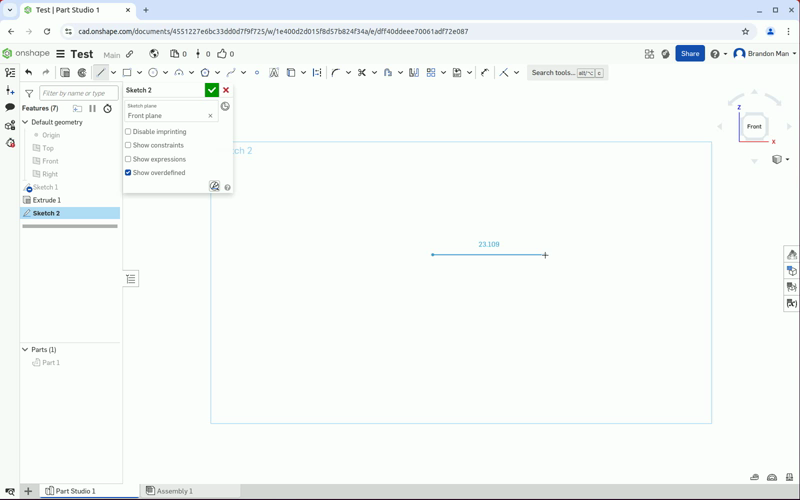
key_down(shift)
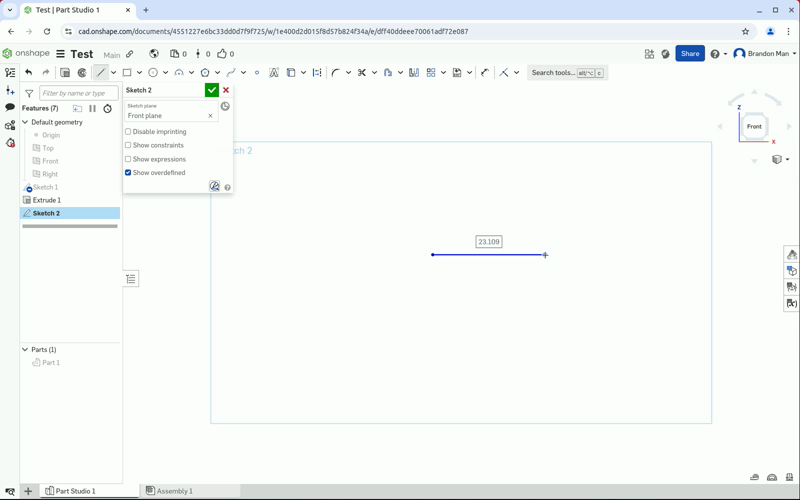
mouse_move(575, 254)
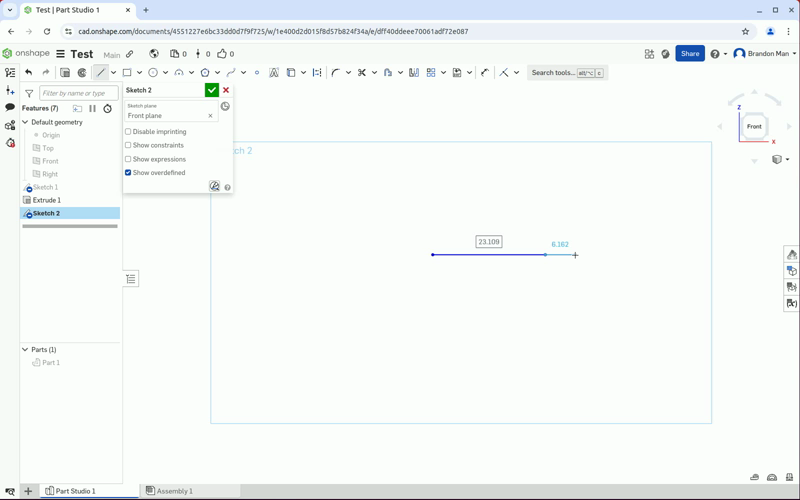
mouse_move(545, 198)
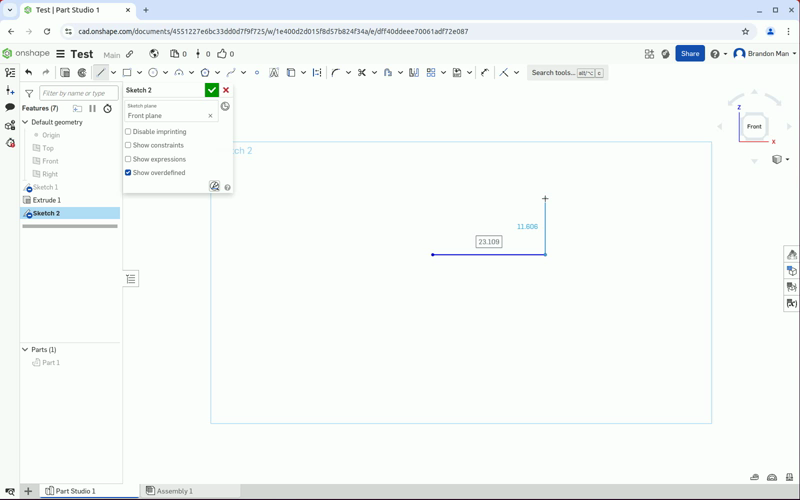
click(545, 198)
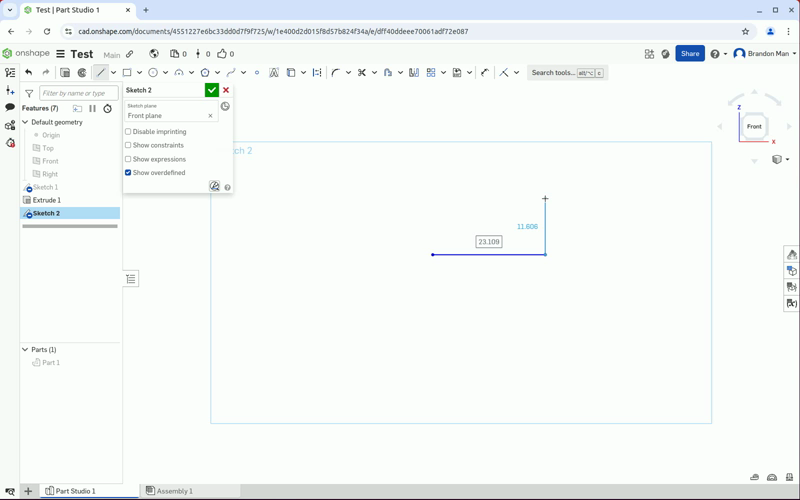
key_up(shift)
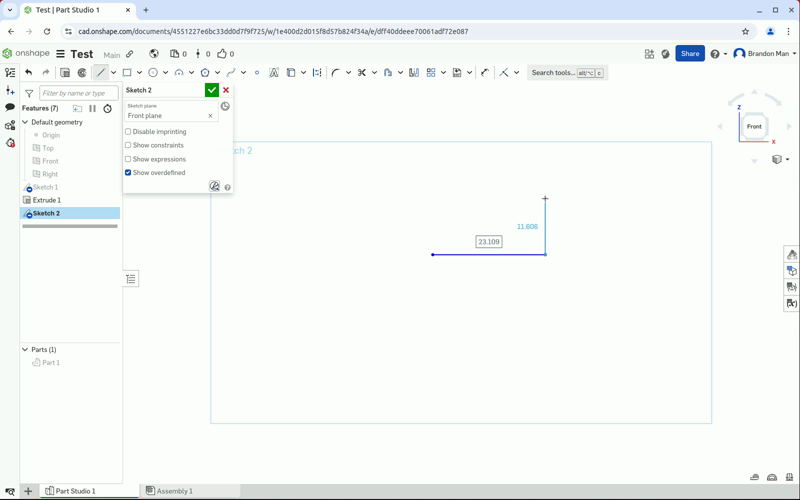
key_down(shift)
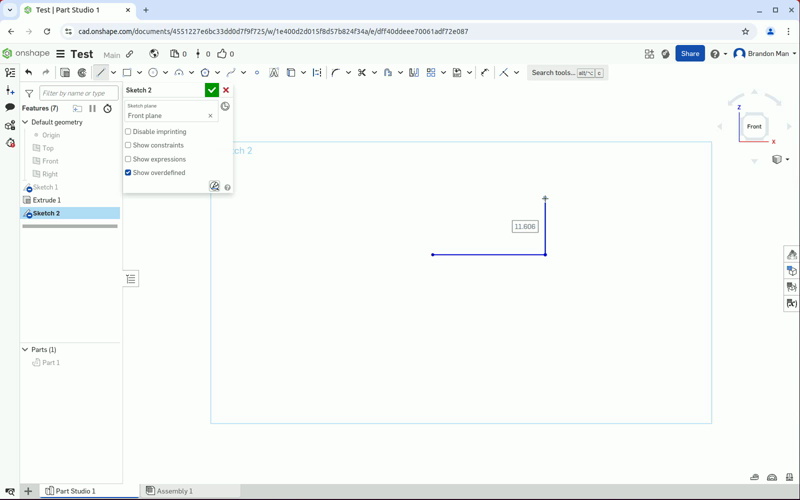
mouse_move(432, 198)
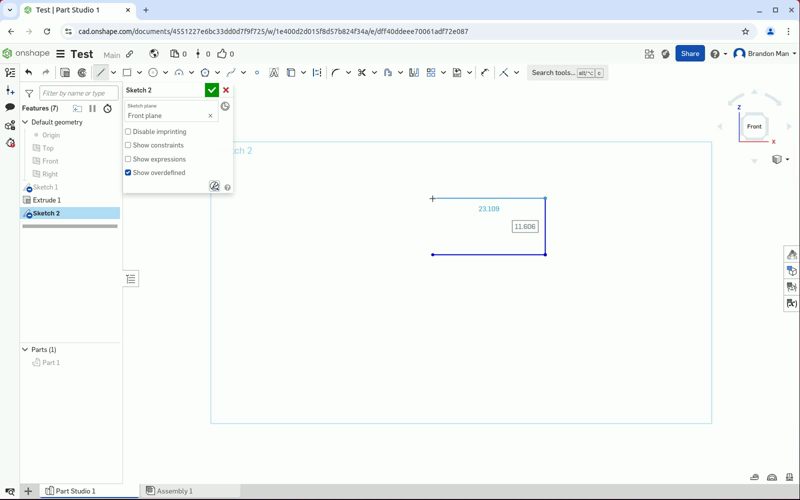
click(432, 198)
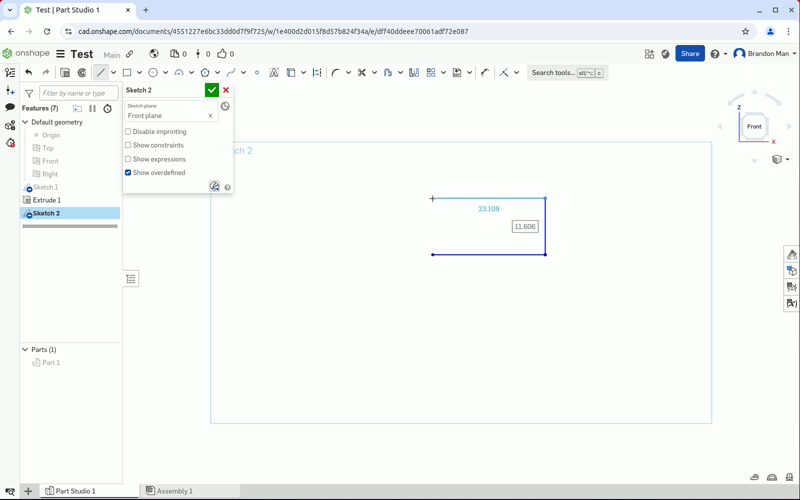
key_up(shift)
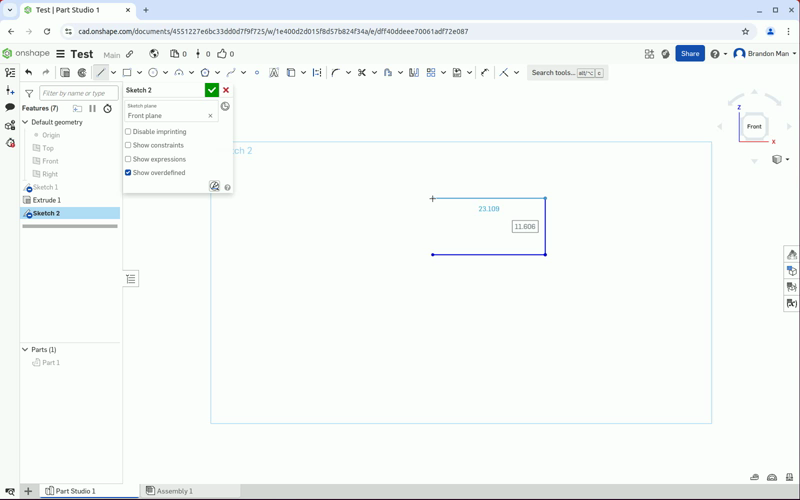
mouse_move(462, 198)
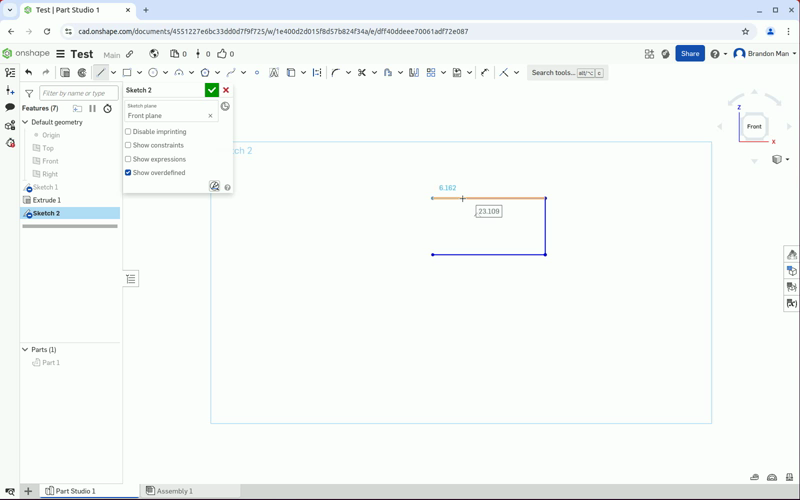
key_down(shift)
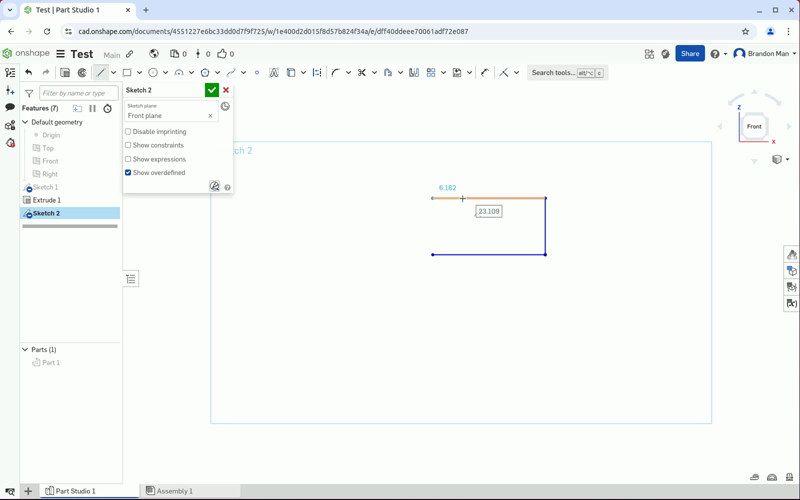
mouse_move(432, 254)
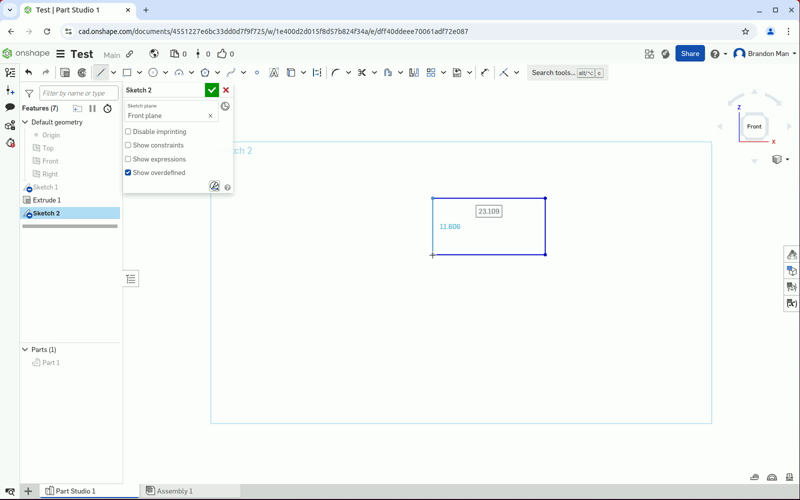
key_up(shift)
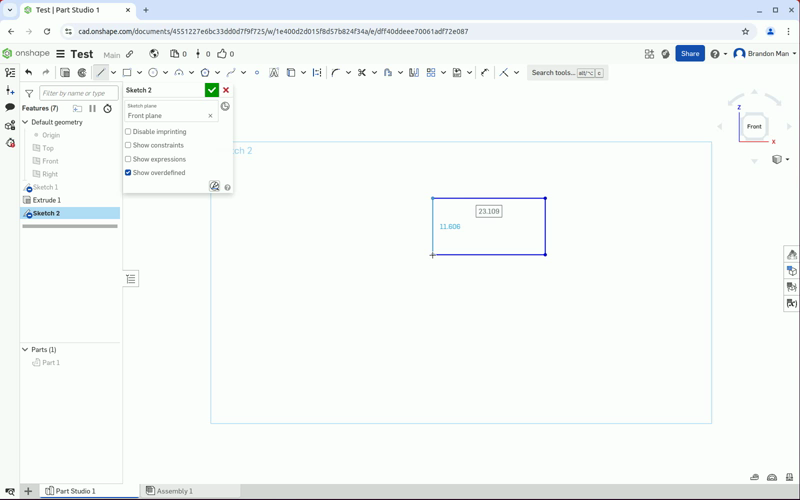
click(432, 254)
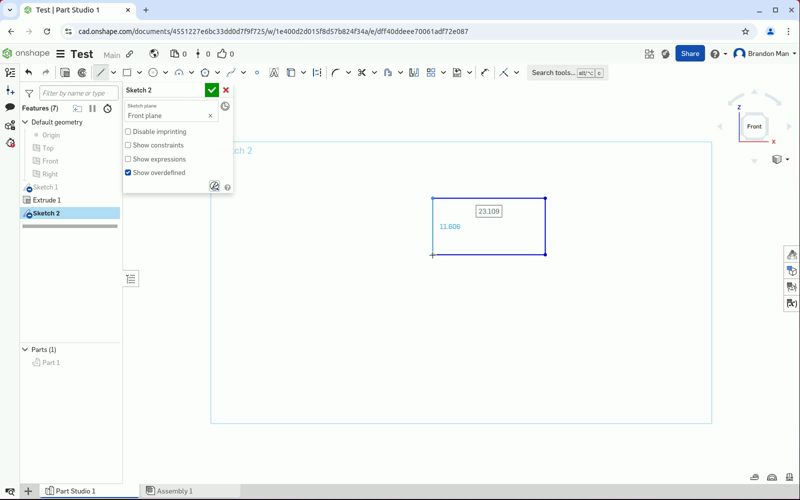
key(esc)
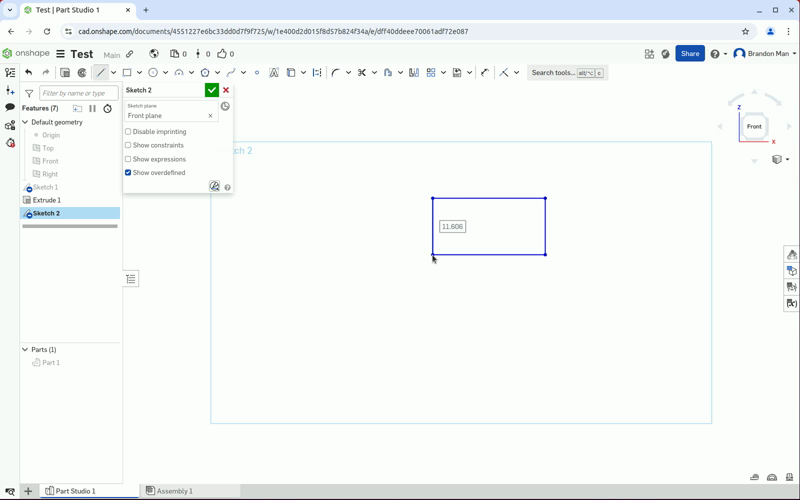
mouse_move(465, 241)
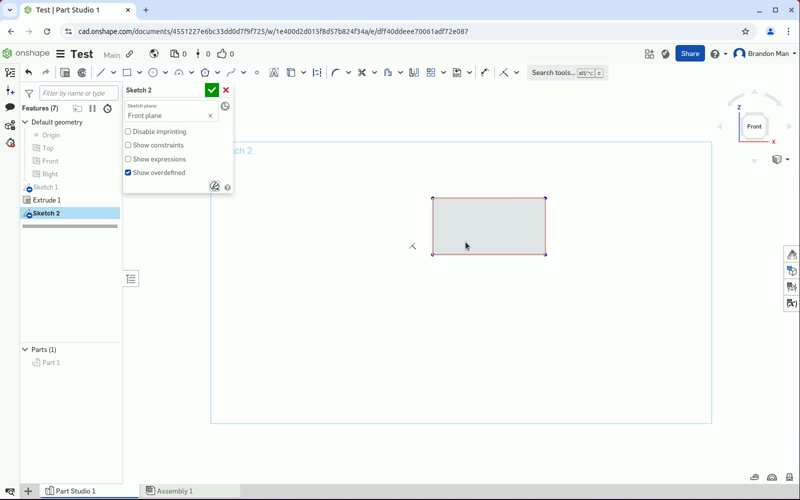
click(465, 241)
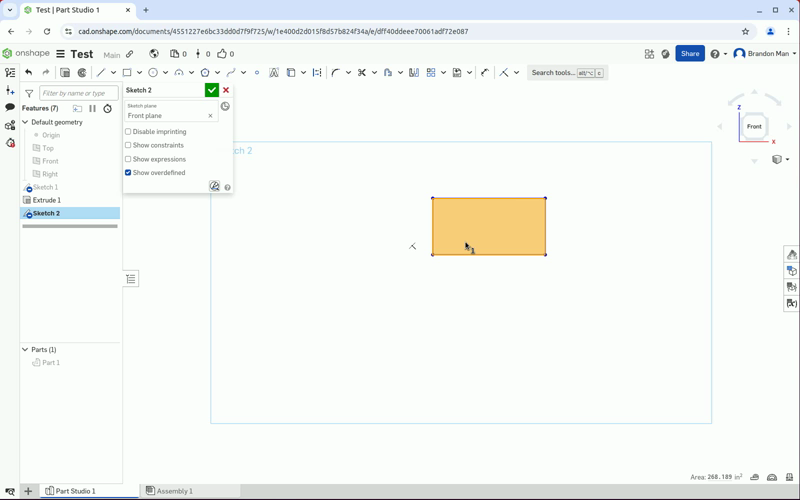
mouse_move(73, 352)
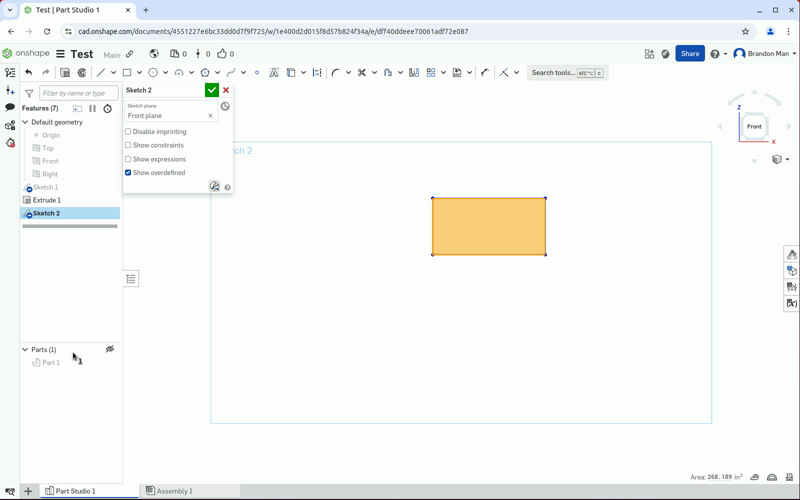
key(shift+y)
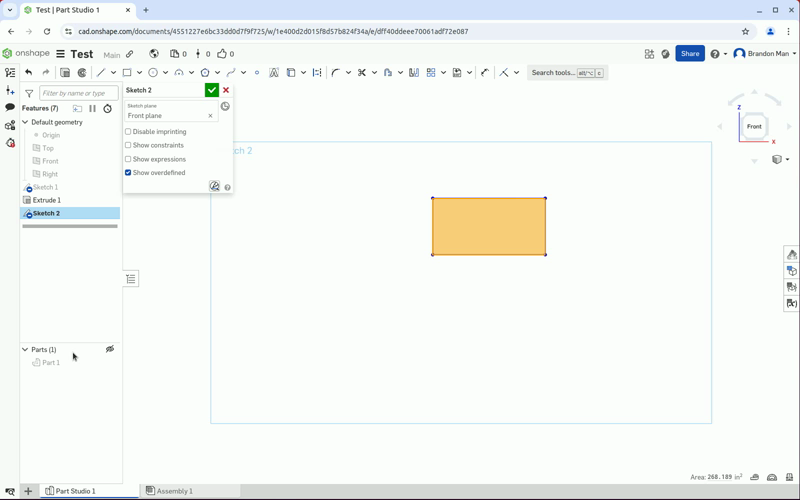
key(shift+e)
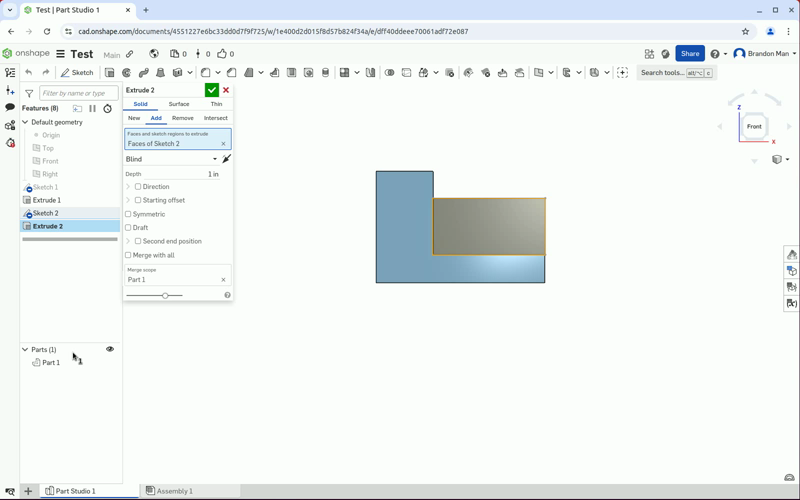
mouse_move(143, 106)
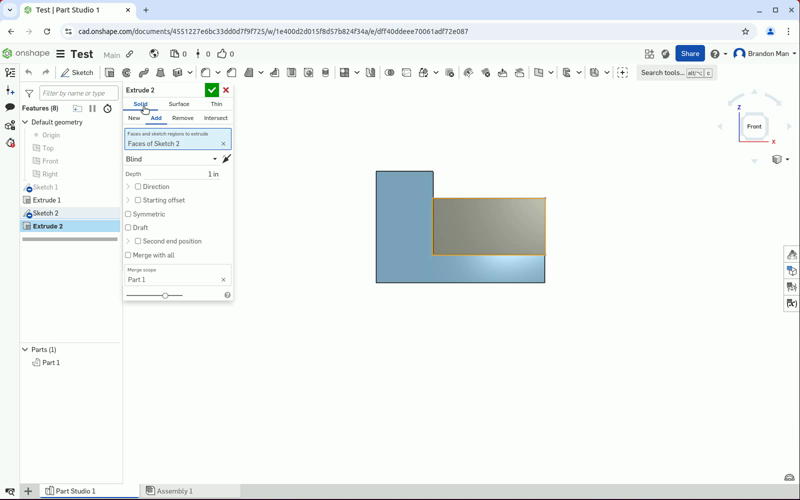
click(143, 106)
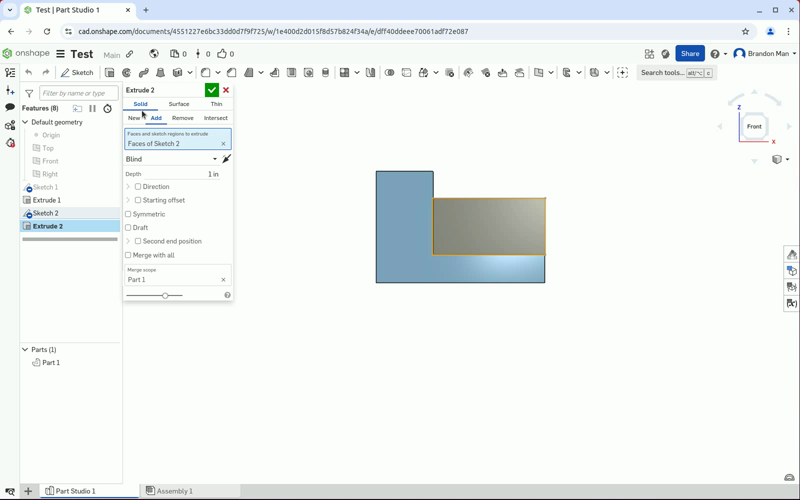
mouse_move(137, 120)
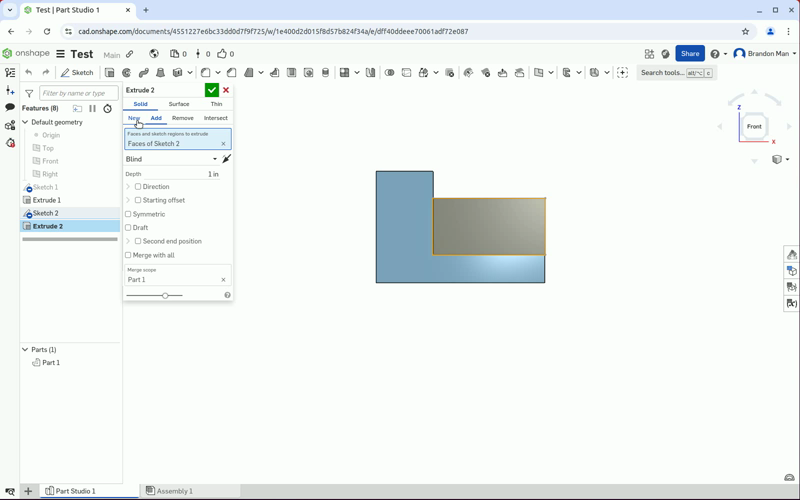
click(137, 120)
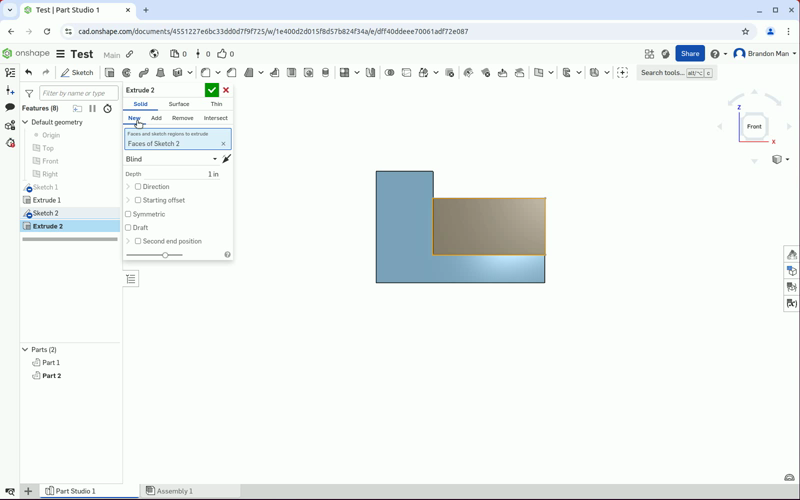
key(tab, 4)
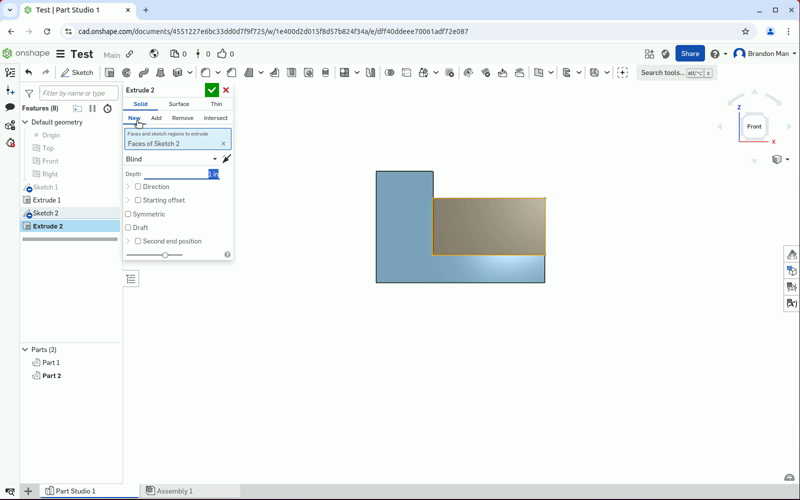
text(5.777)
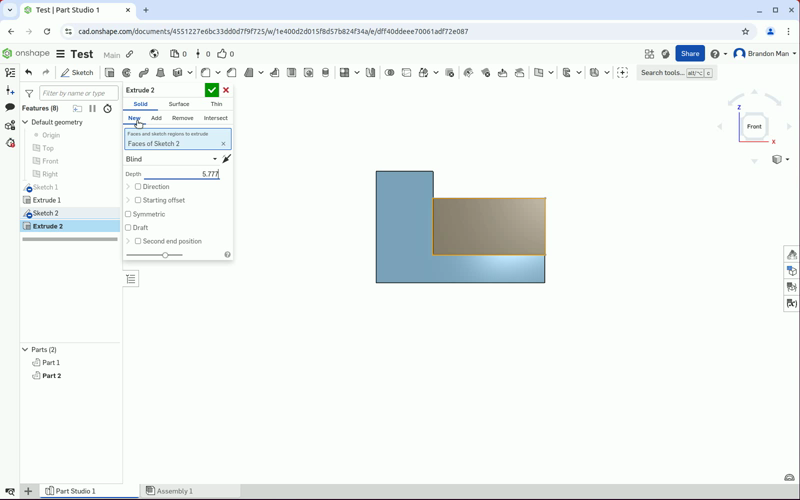
key(enter)
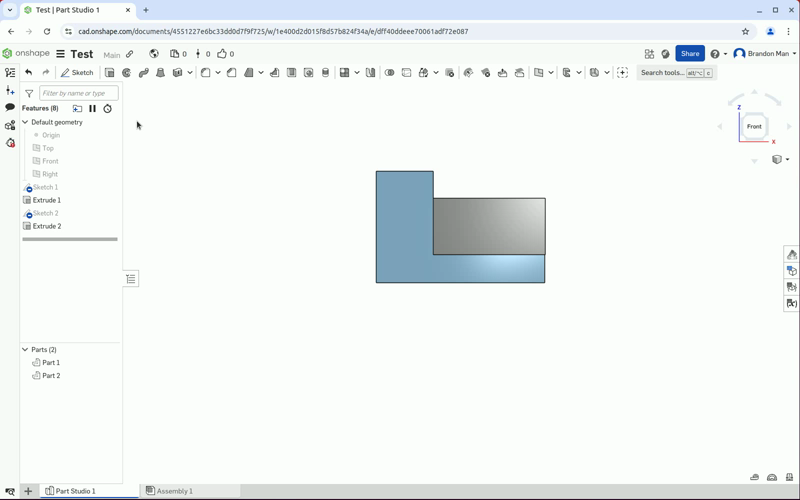
key(shift+h)
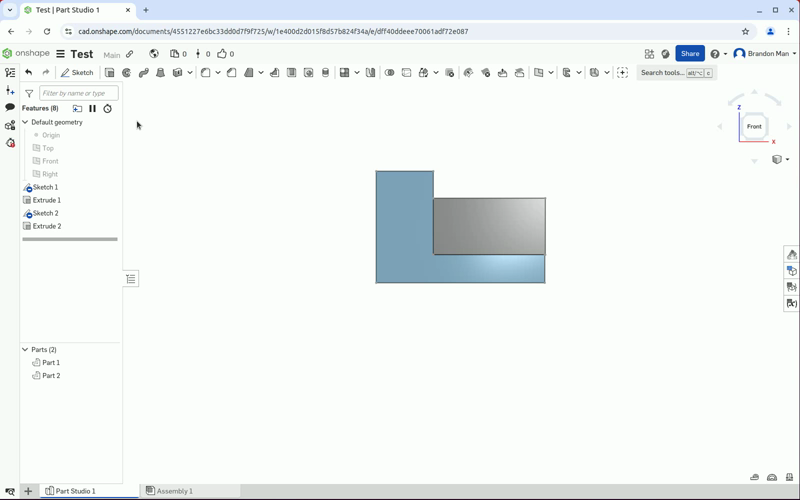
key(shift+h)
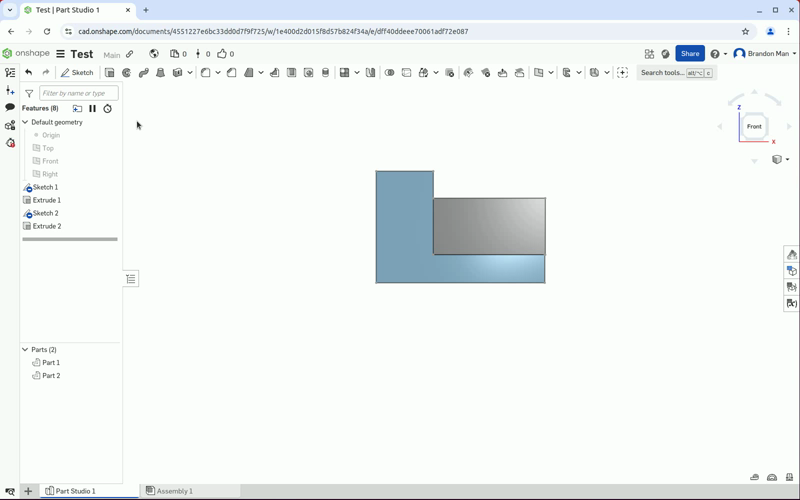
key(shift+7)
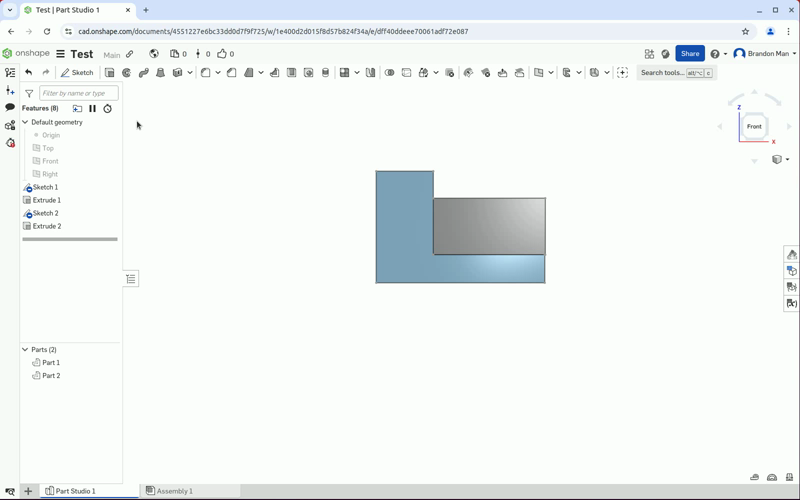
key(left, 2)
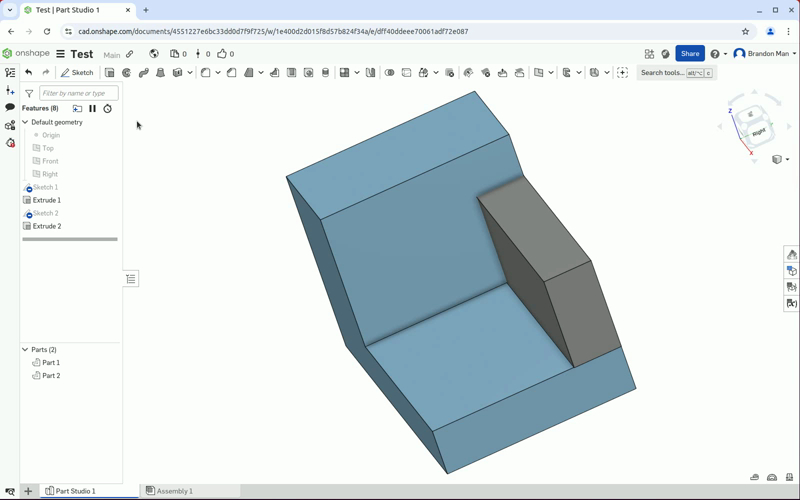
key(down, 2)
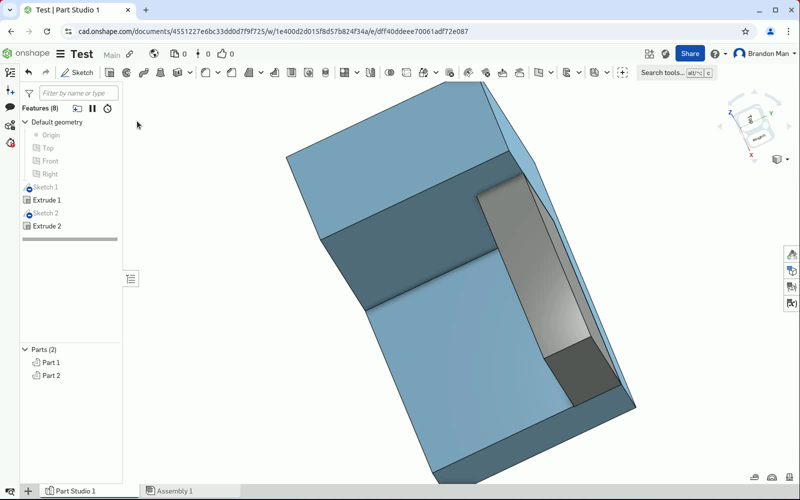
key(up, 2)
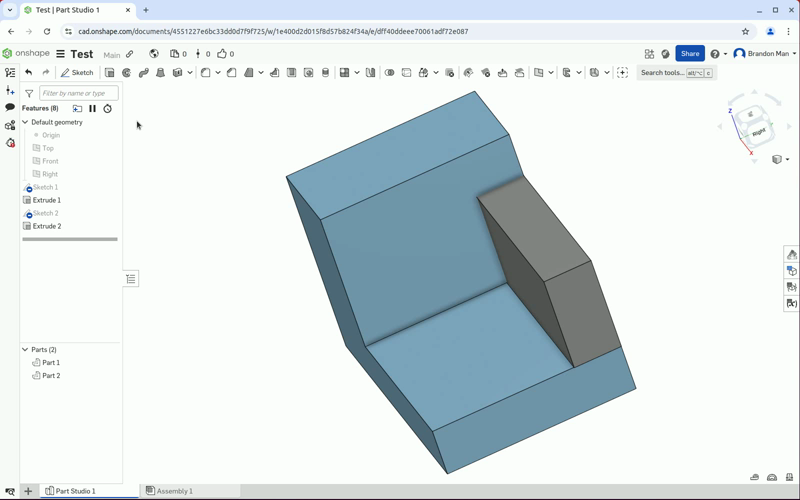
key(right, 2)
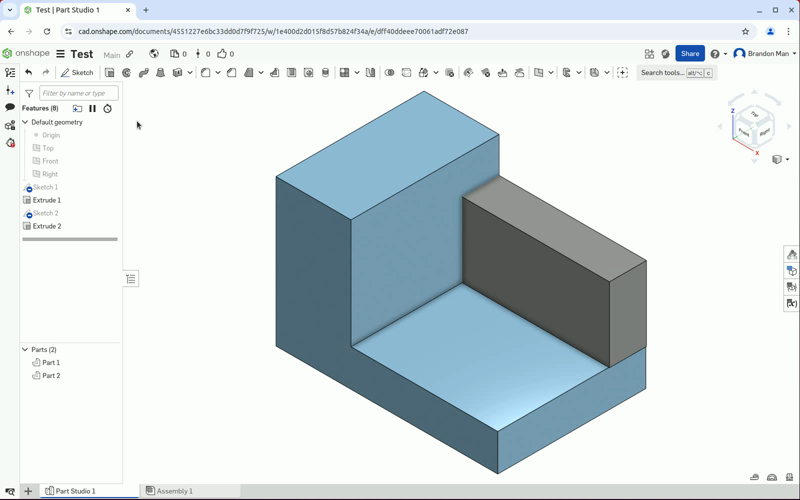
mouse_move(73, 189)
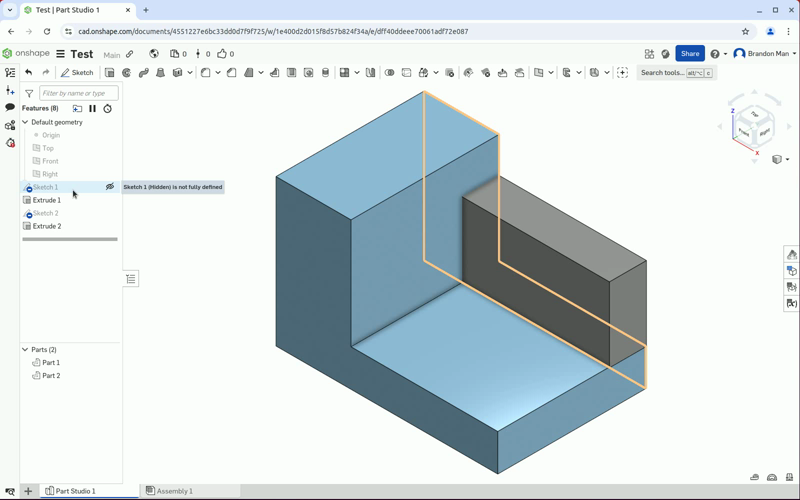
click(73, 189)